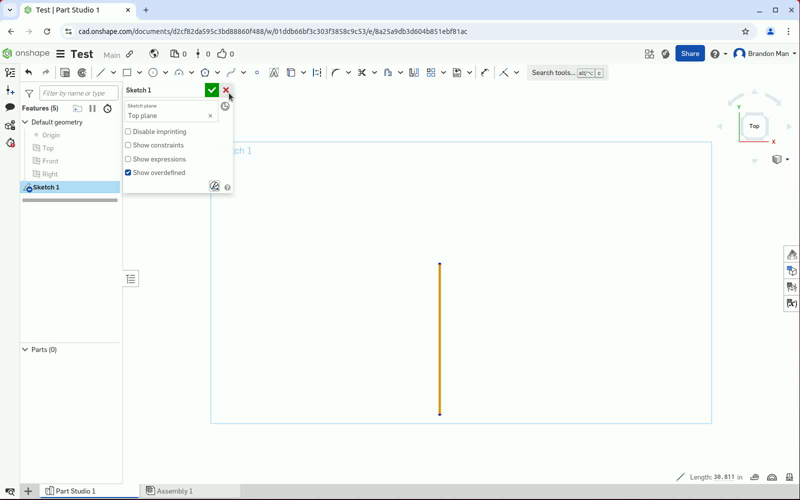
key(shift+h)
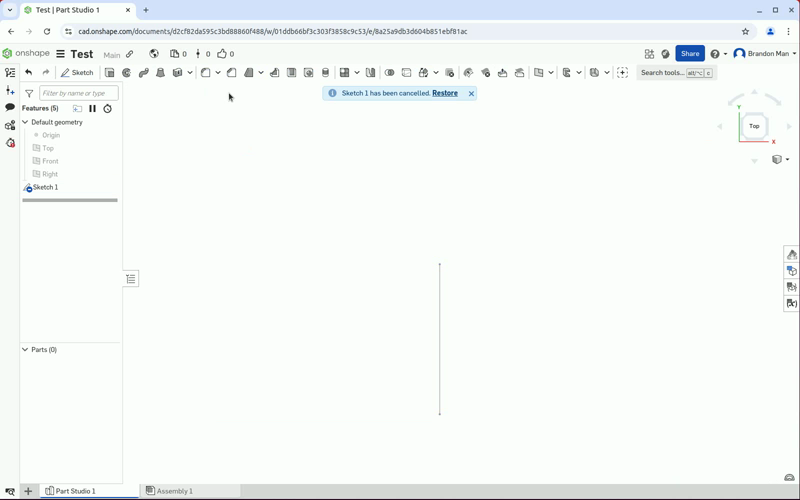
key(shift+s)
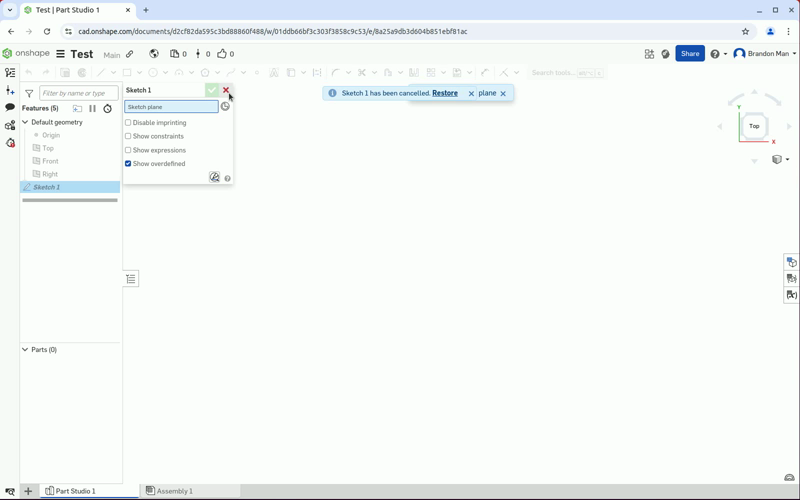
mouse_move(73, 150)
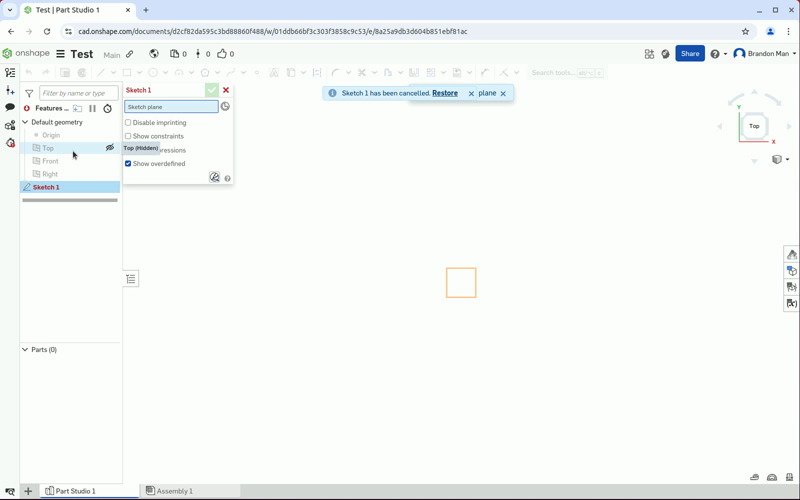
click(73, 150)
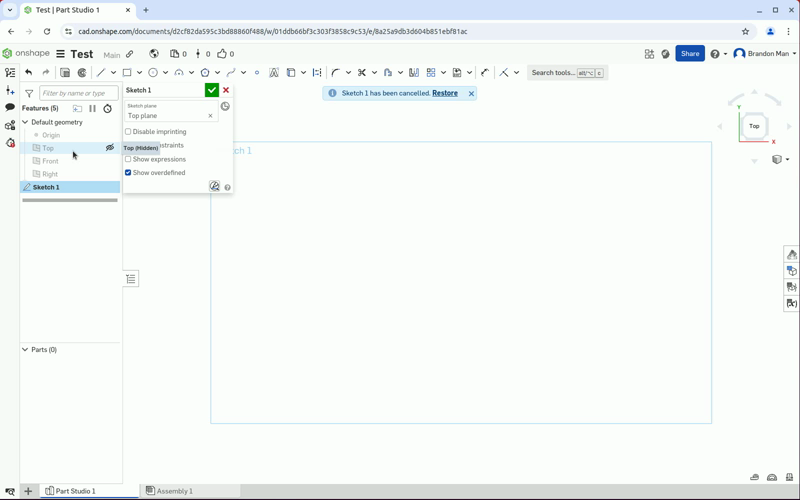
mouse_move(73, 352)
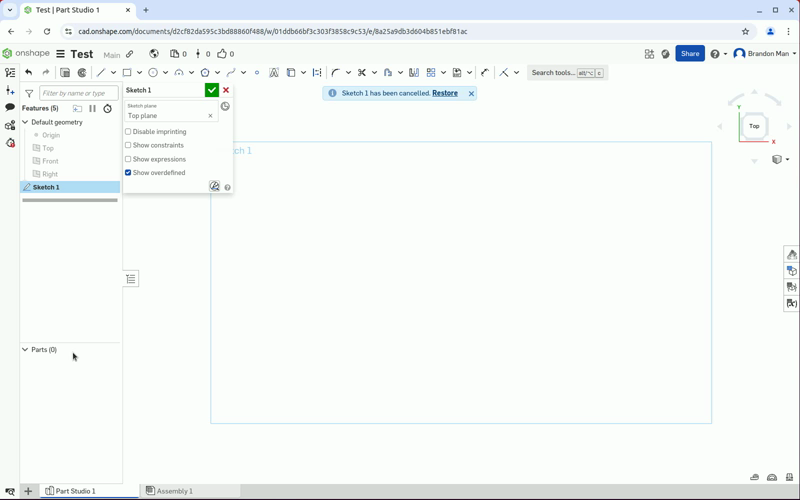
key(y)
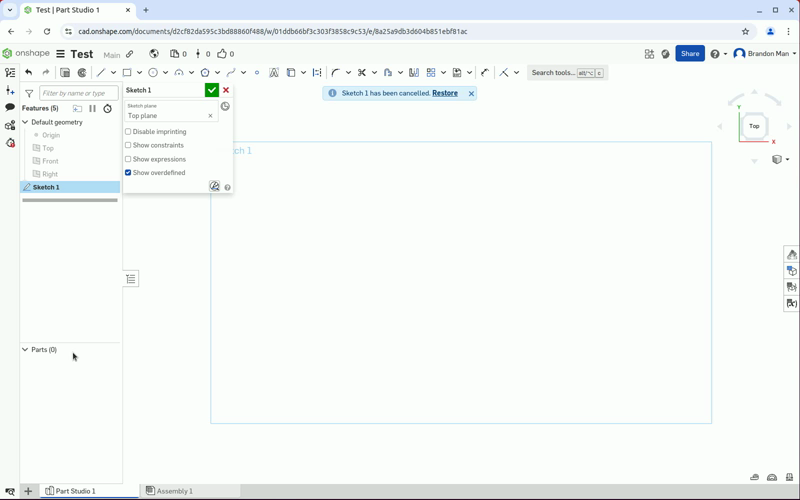
key(l)
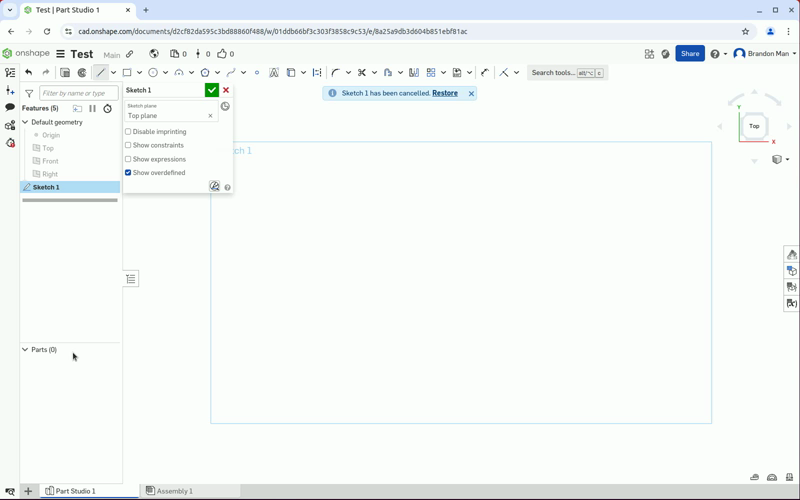
key_down(shift)
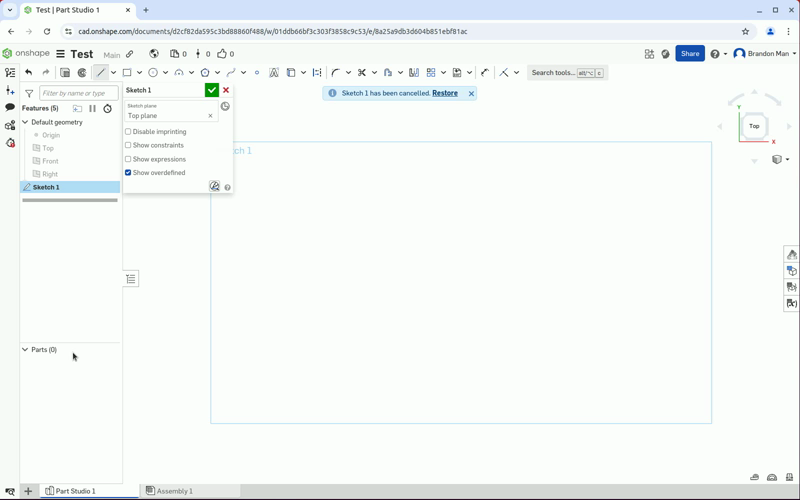
mouse_move(424, 395)
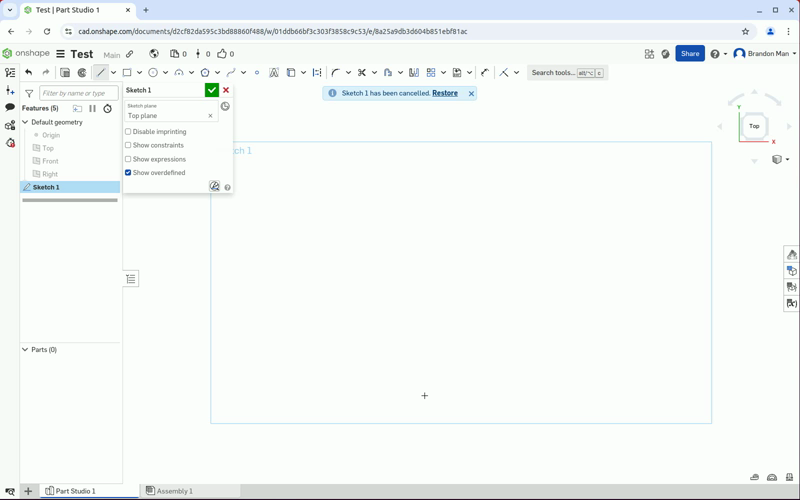
click(424, 395)
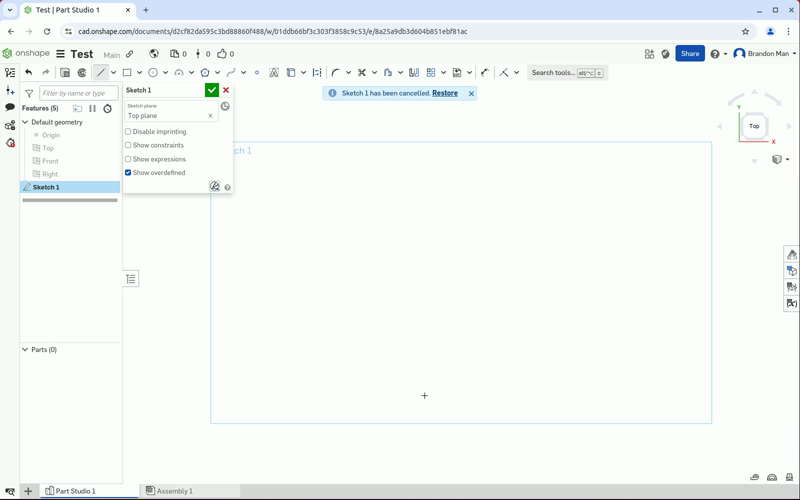
key_up(shift)
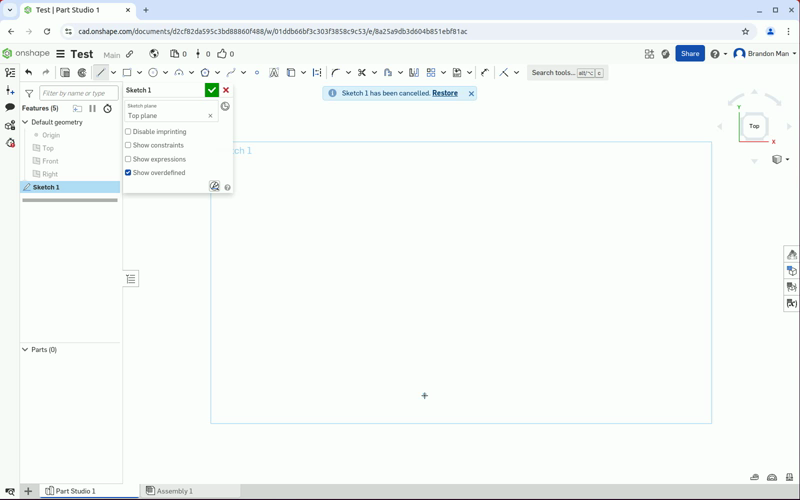
key_down(shift)
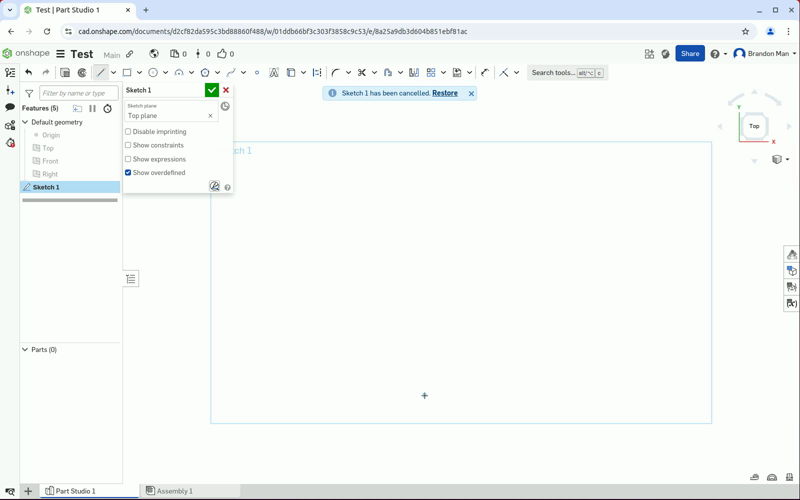
mouse_move(509, 395)
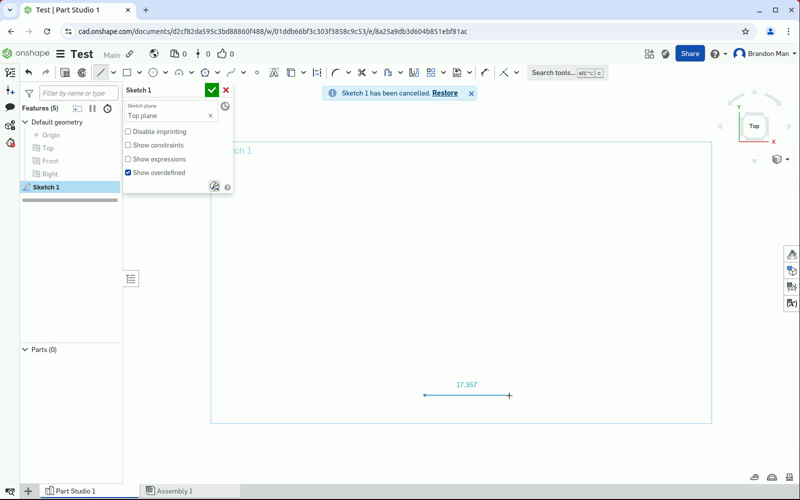
click(509, 395)
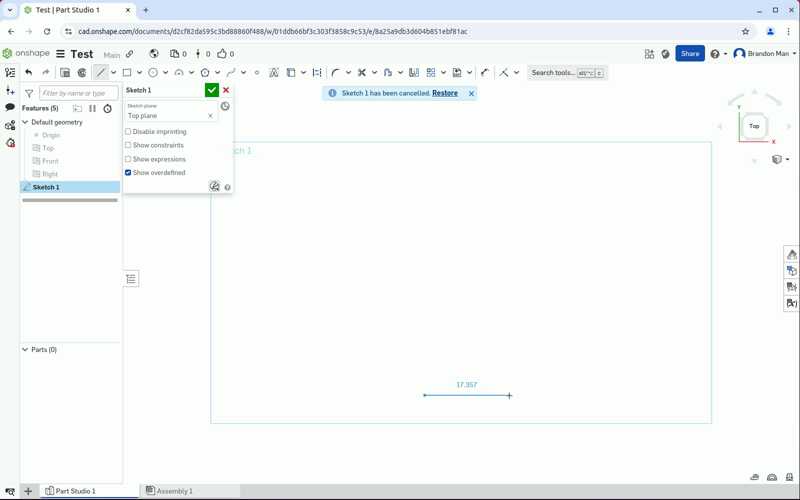
key_up(shift)
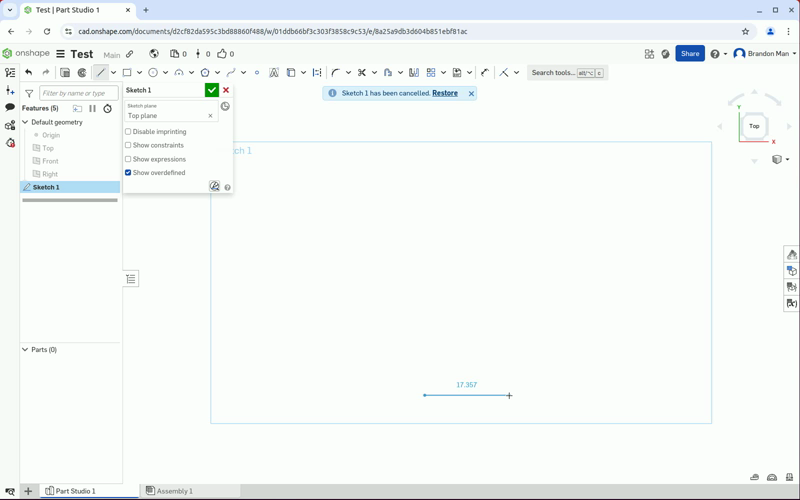
key_down(shift)
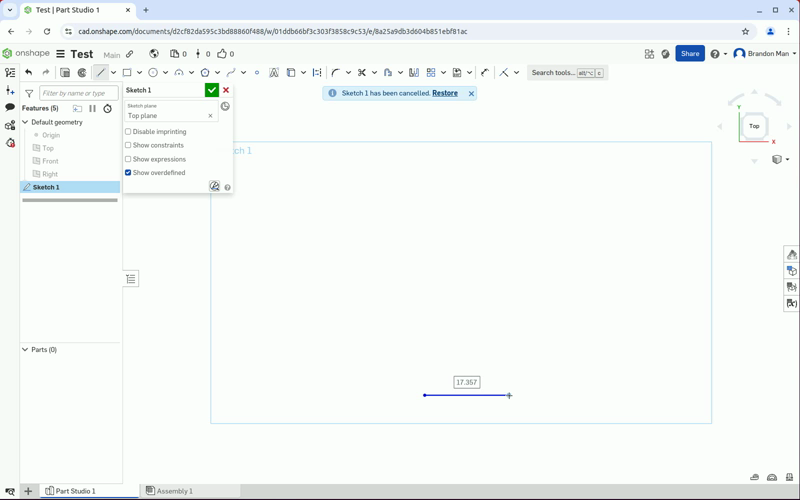
mouse_move(509, 304)
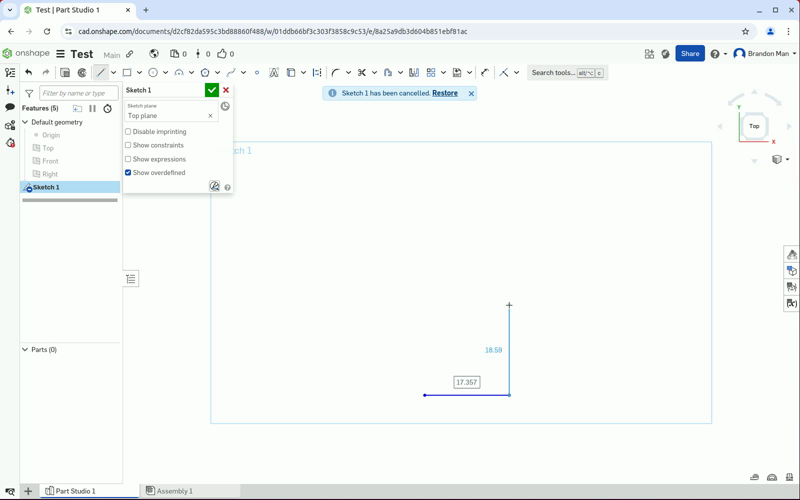
click(509, 304)
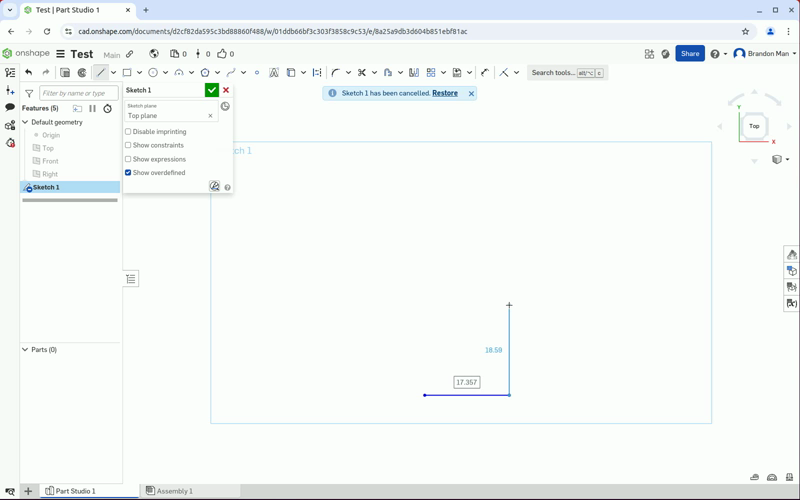
key_up(shift)
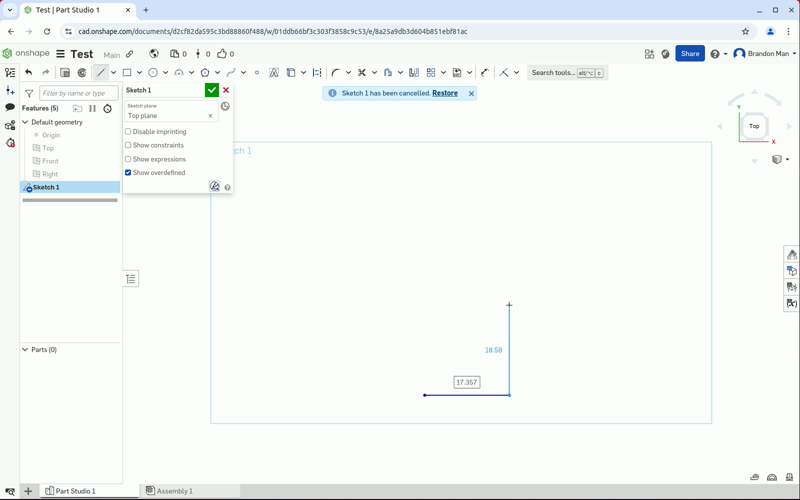
key_down(shift)
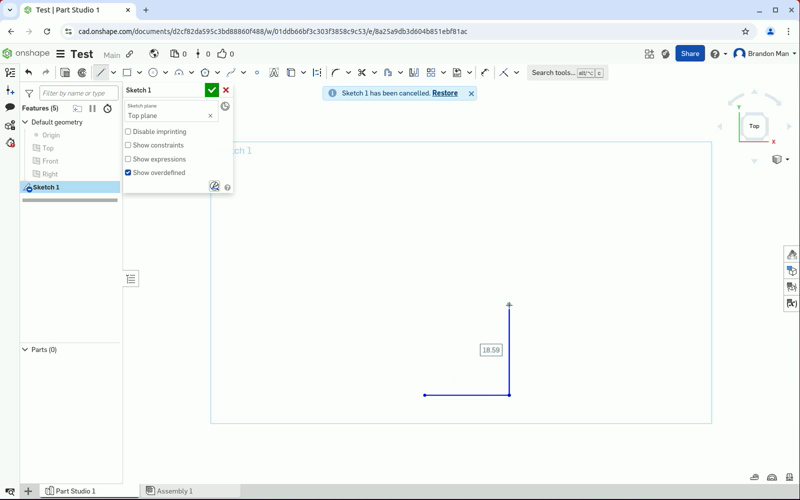
mouse_move(424, 304)
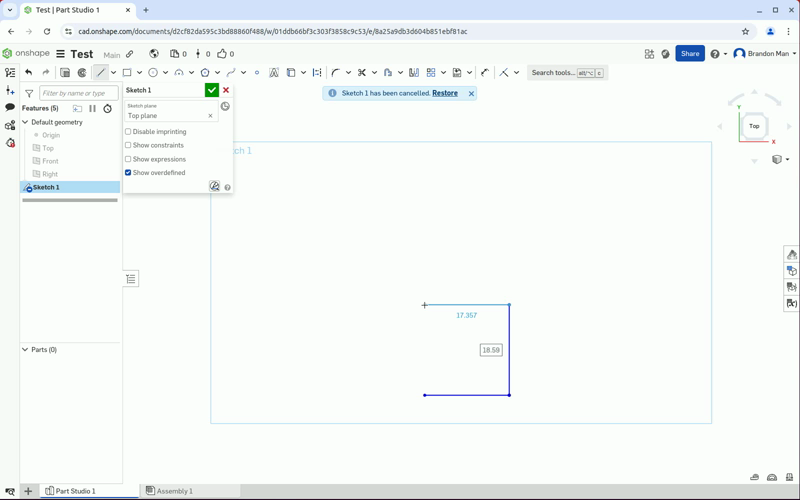
click(424, 304)
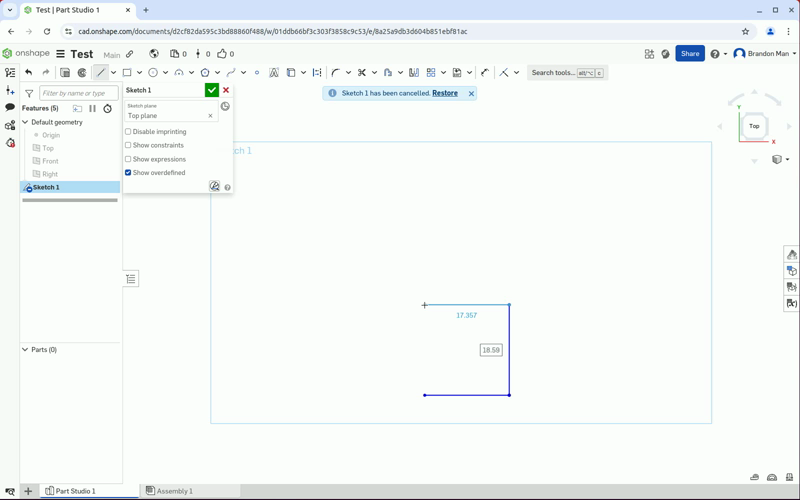
key_up(shift)
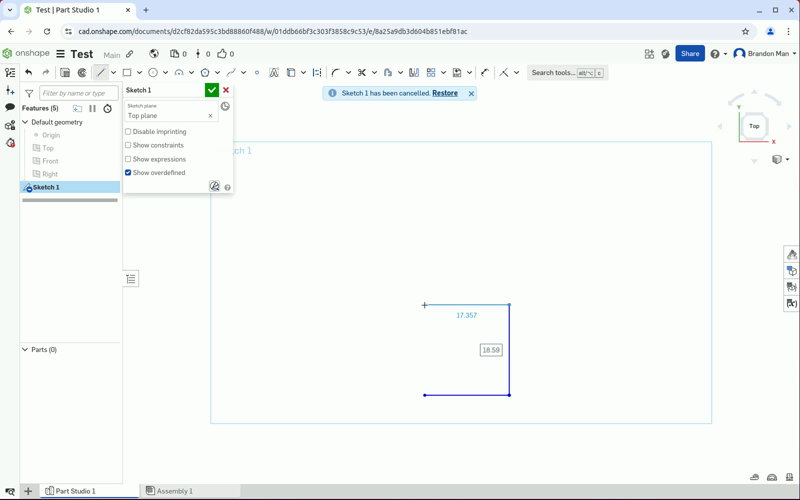
key_down(shift)
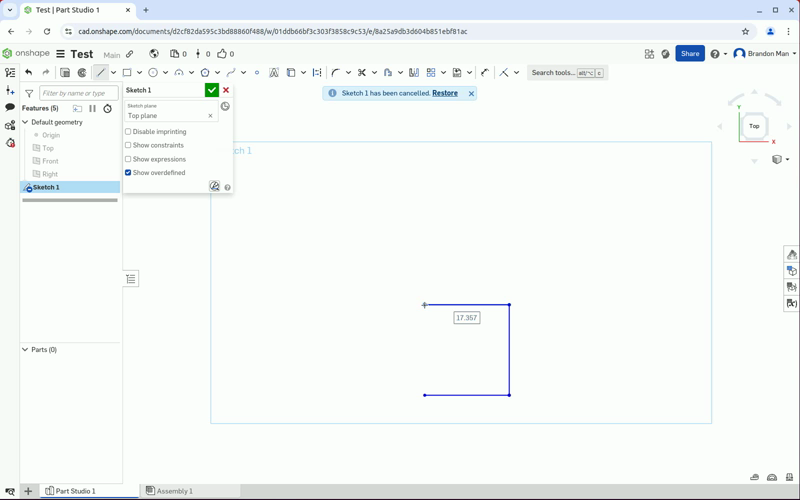
mouse_move(424, 395)
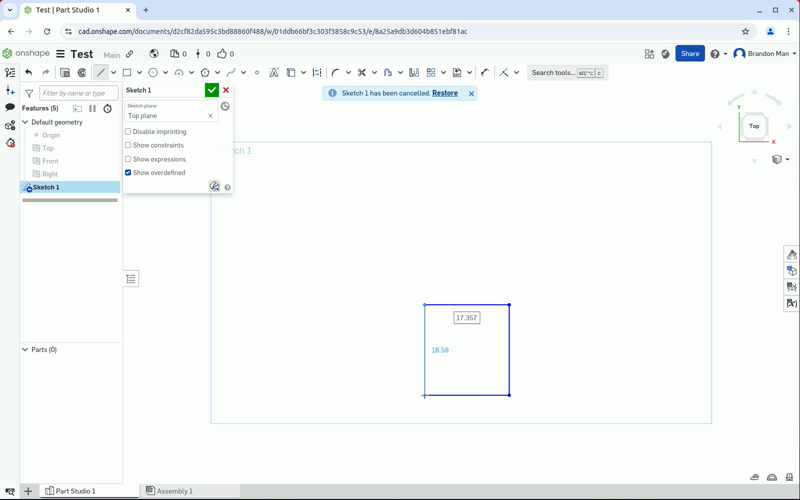
key_up(shift)
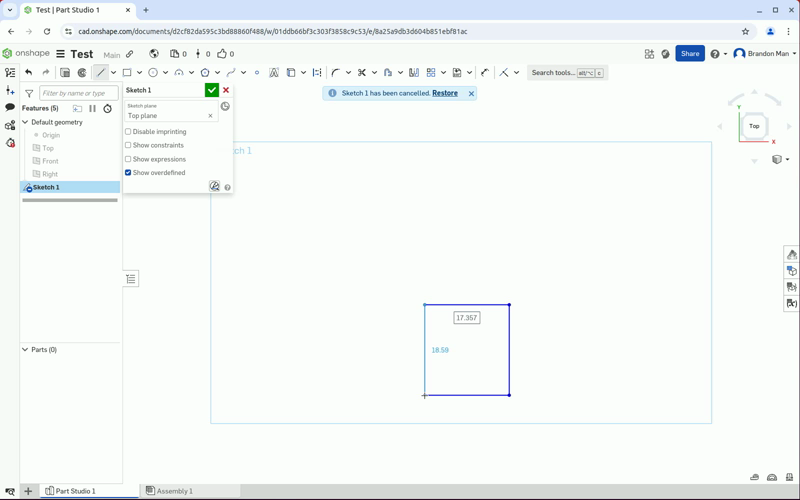
click(424, 395)
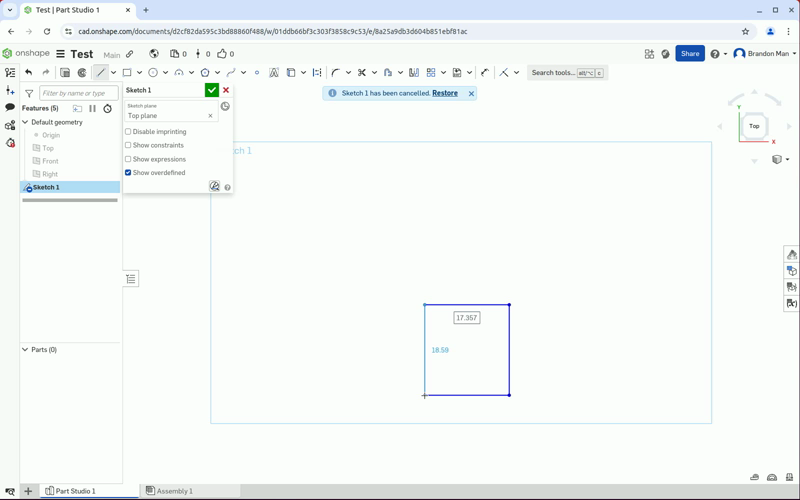
key(esc)
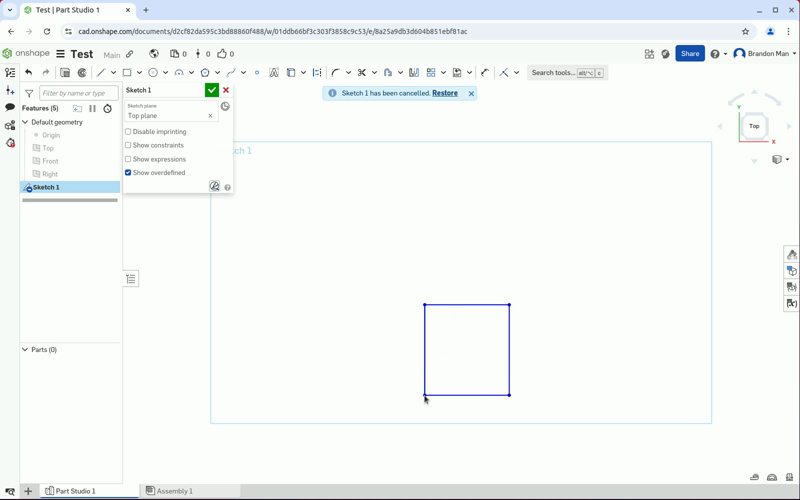
mouse_move(481, 324)
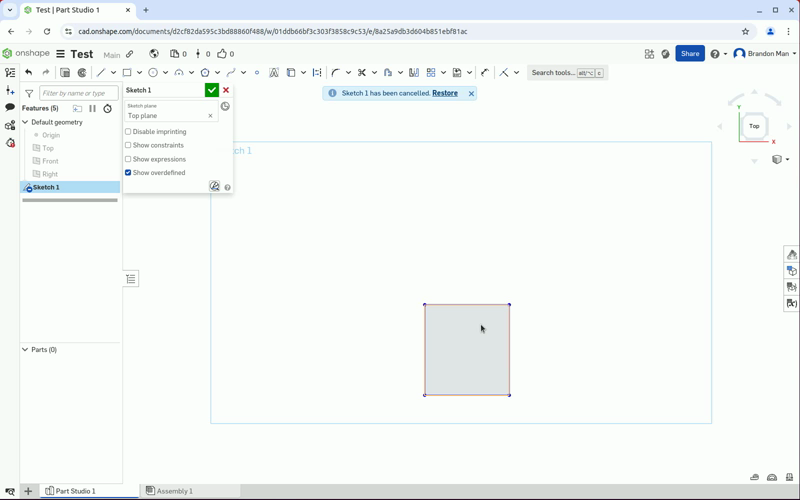
click(481, 324)
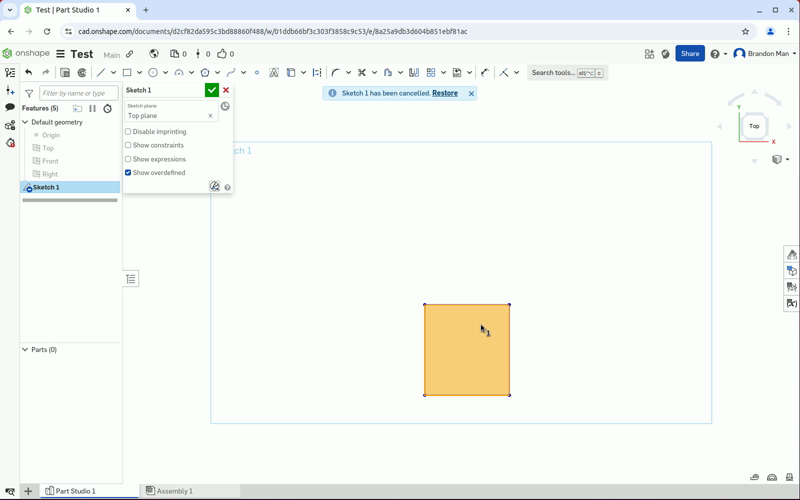
mouse_move(73, 352)
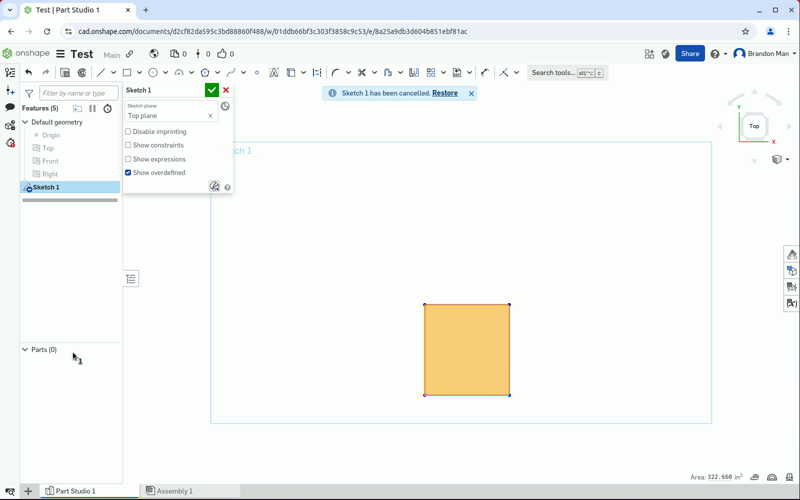
key(shift+y)
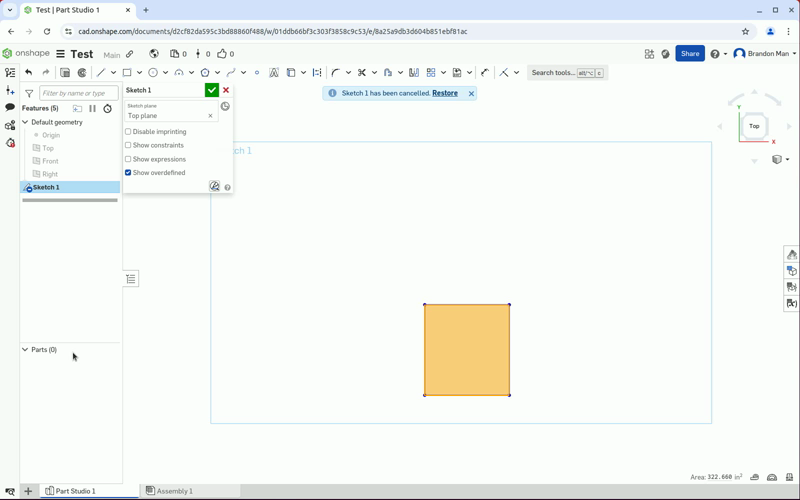
key(shift+e)
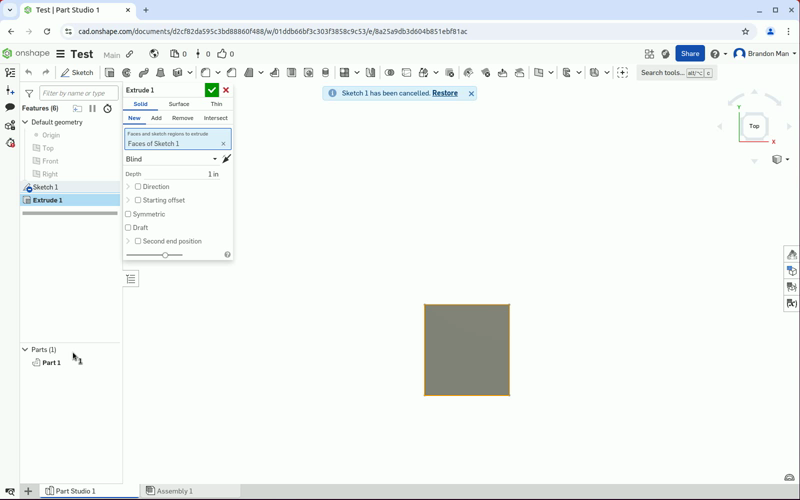
mouse_move(143, 106)
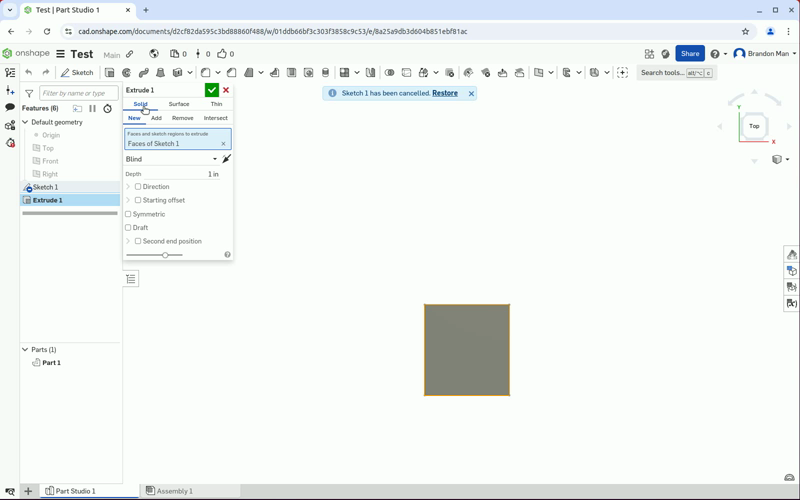
click(143, 106)
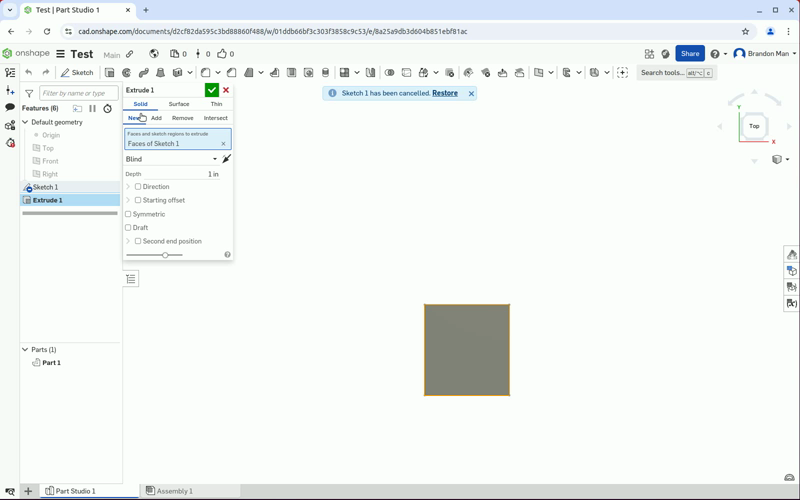
mouse_move(137, 120)
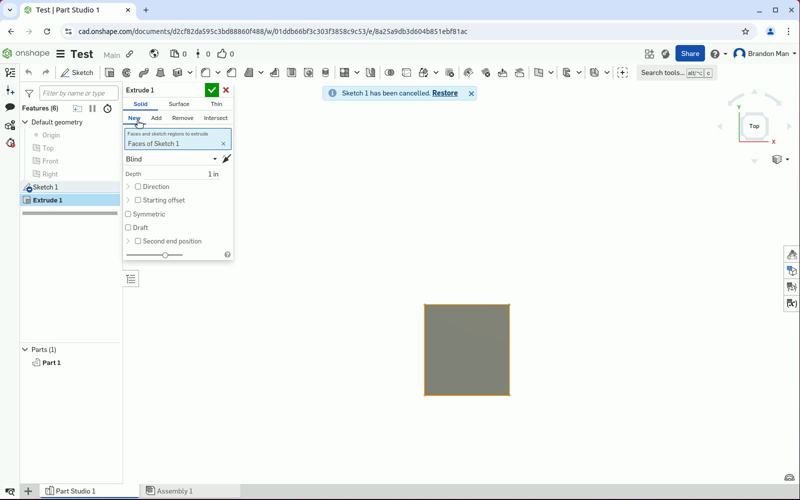
click(137, 120)
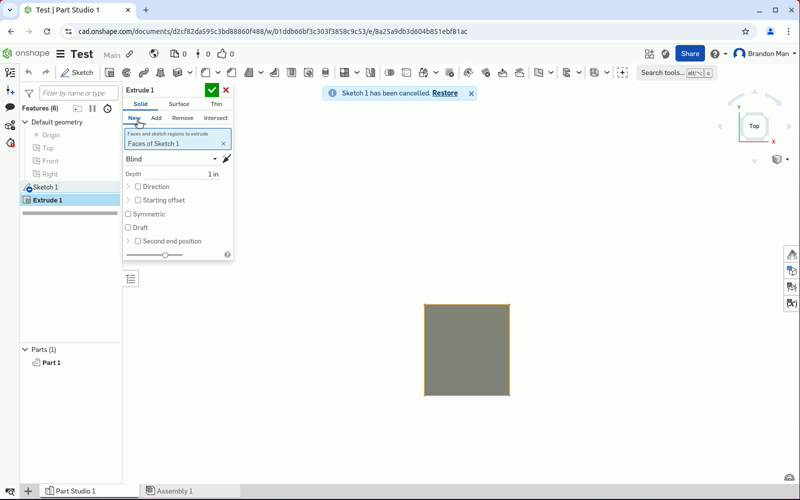
key(tab, 4)
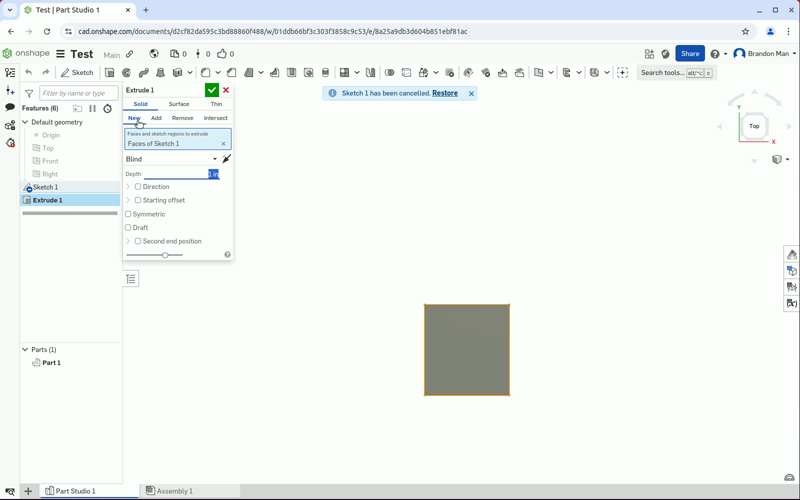
text(2.889)
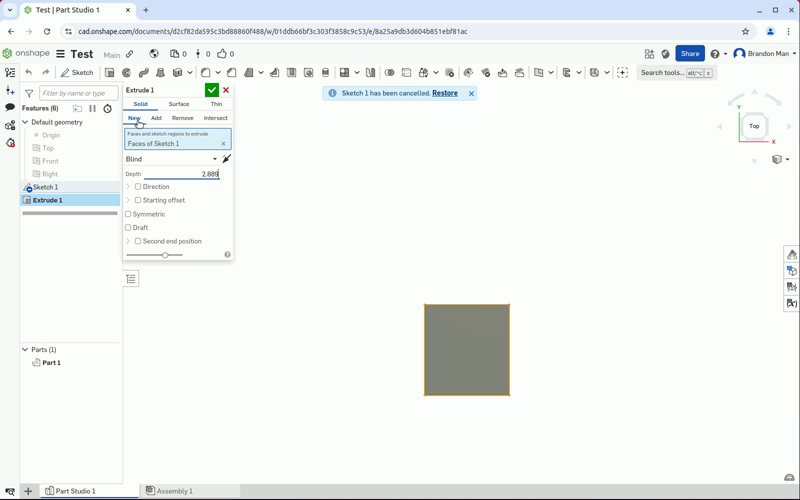
key(enter)
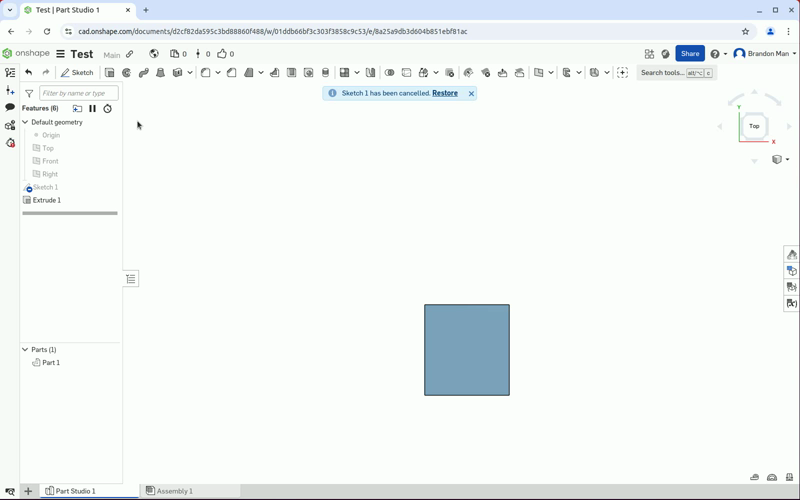
key(shift+h)
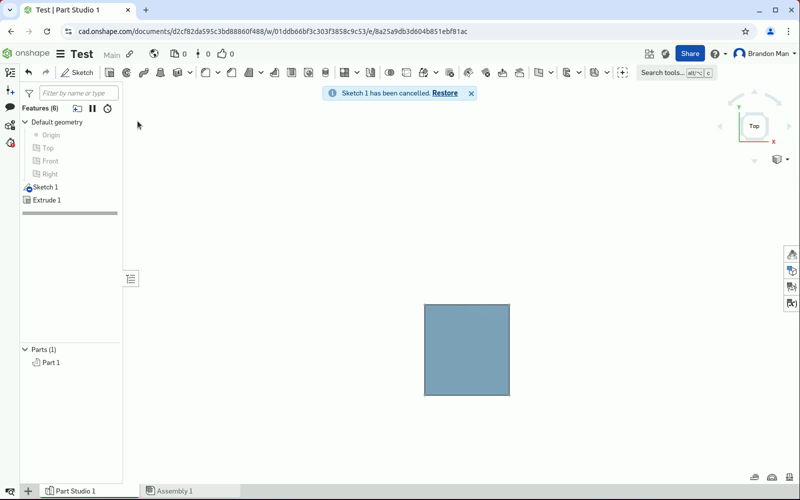
key(shift+h)
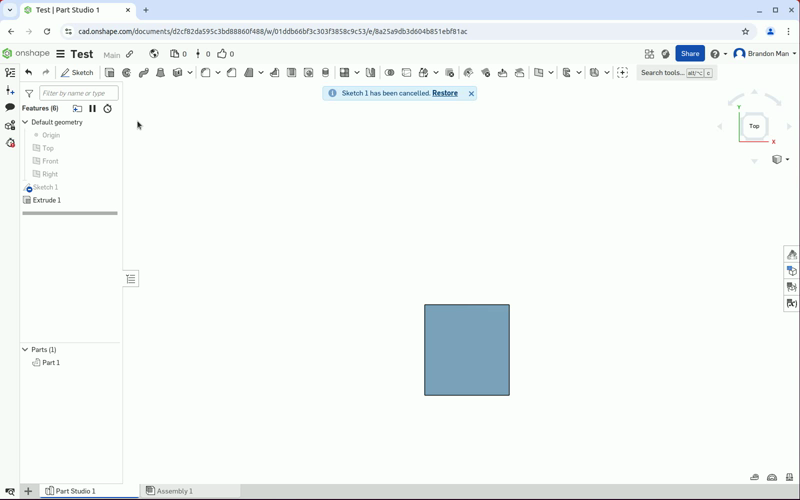
mouse_move(73, 189)
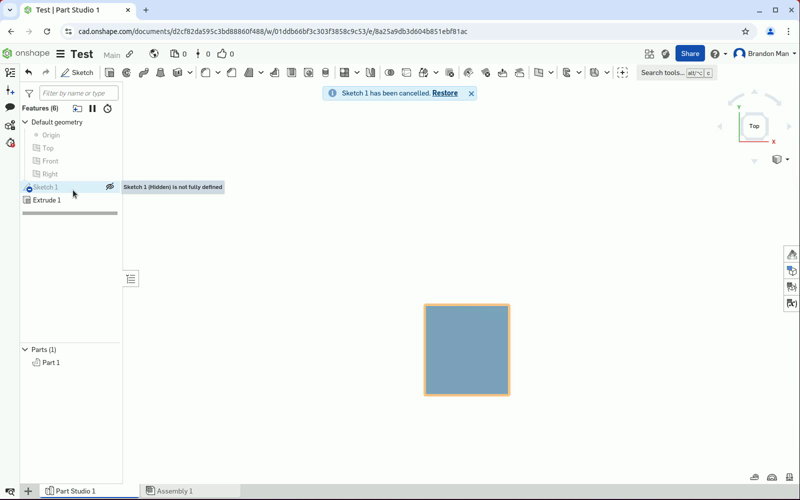
click(73, 189)
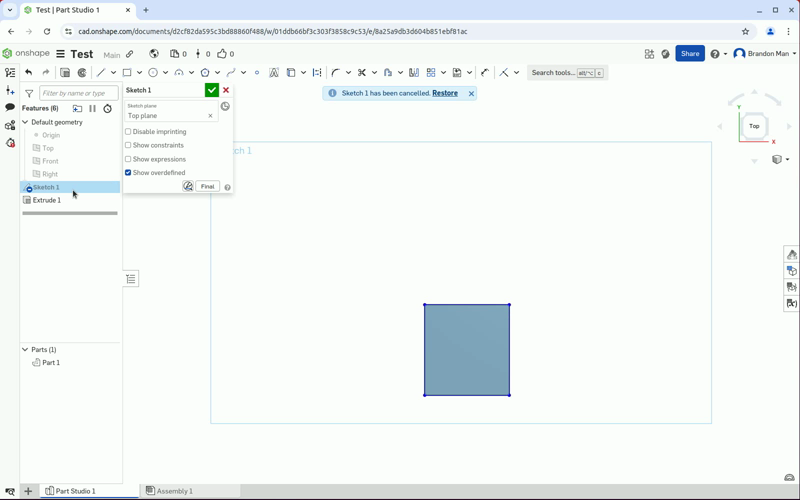
mouse_move(229, 92)
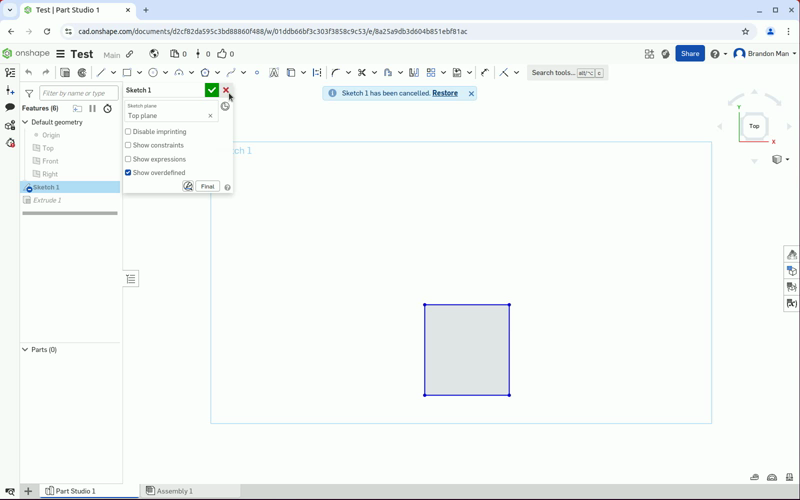
click(229, 92)
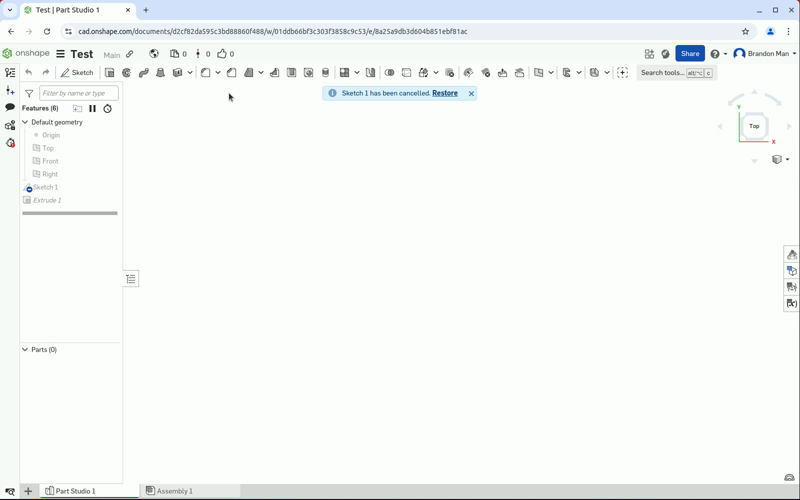
mouse_move(541, 75)
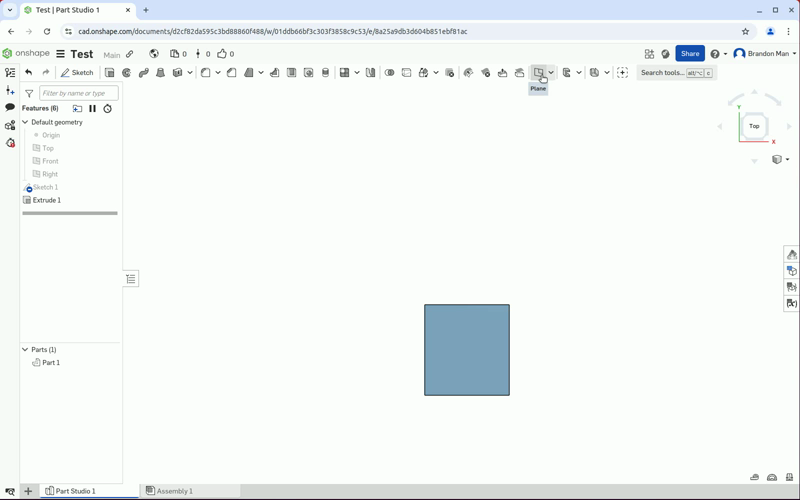
click(541, 75)
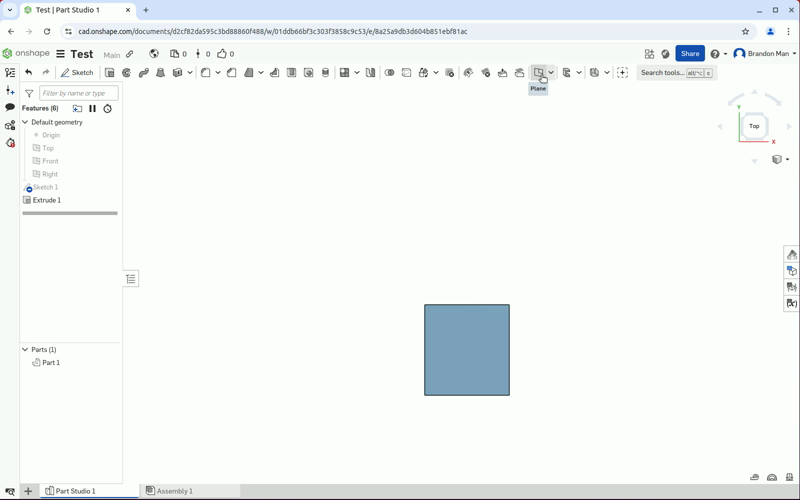
mouse_move(73, 150)
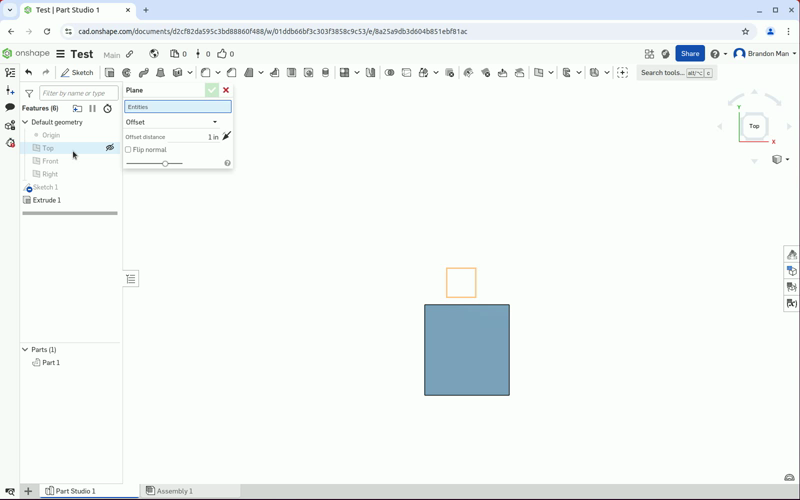
click(73, 150)
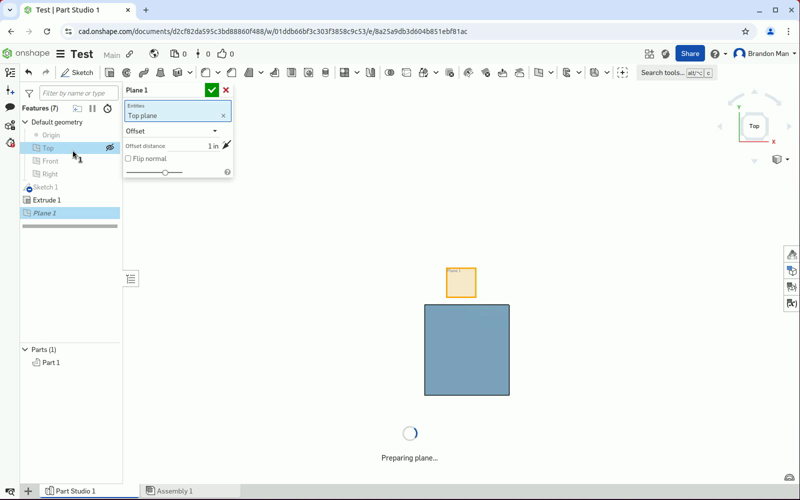
key(tab, 2)
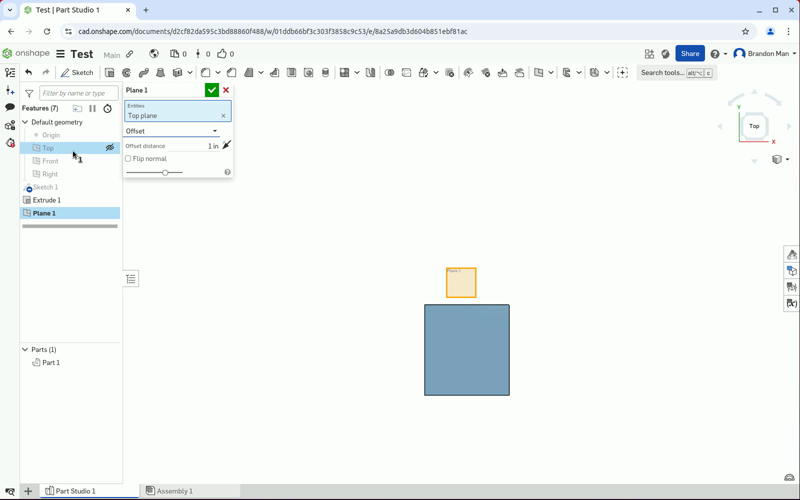
text(2.896)
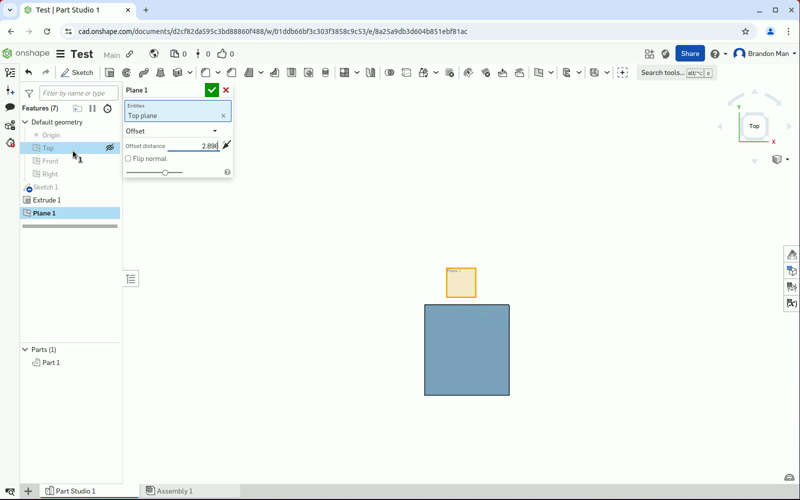
key(enter, 2)
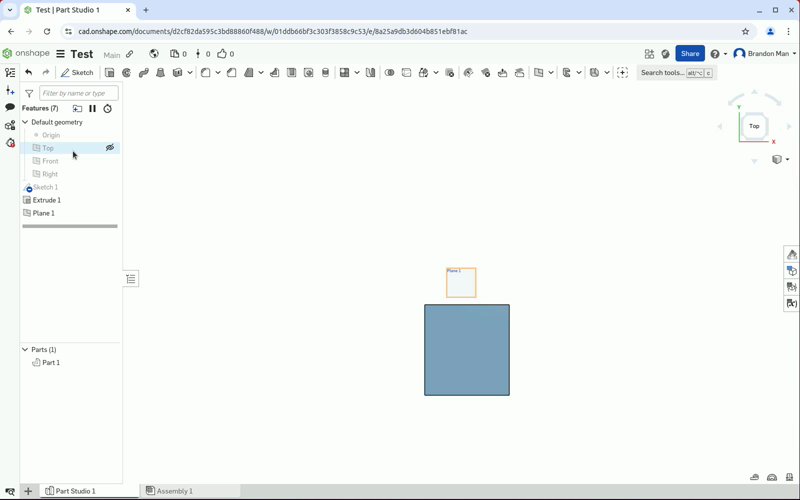
key(shift+s)
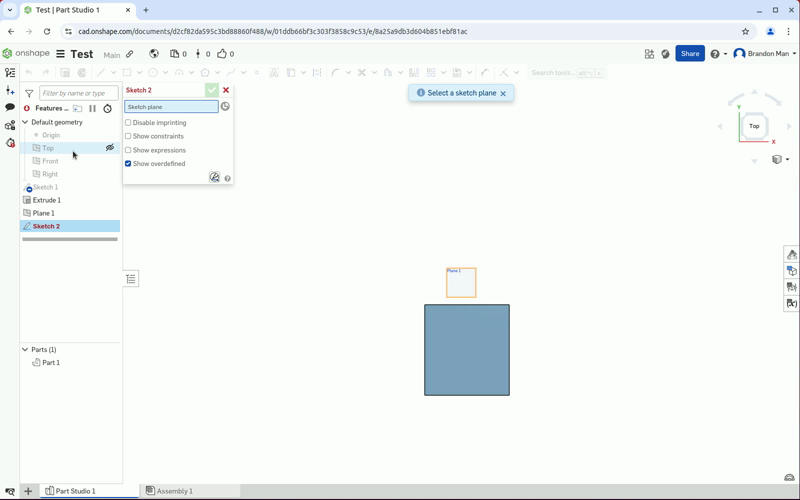
mouse_move(73, 215)
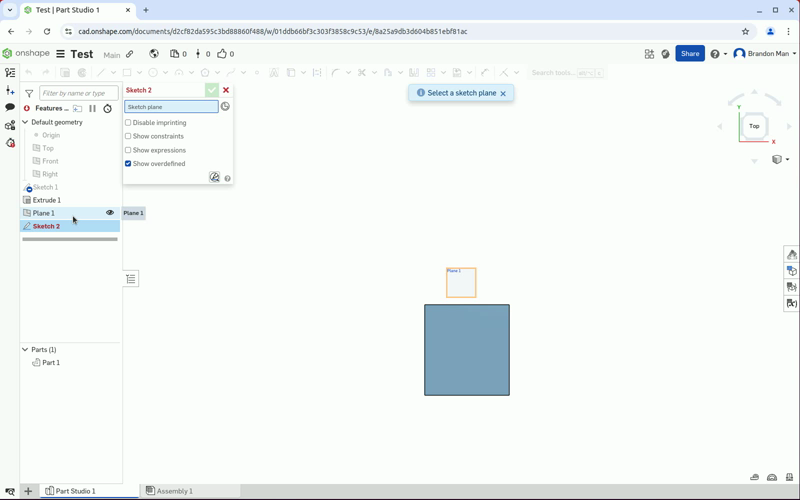
click(73, 215)
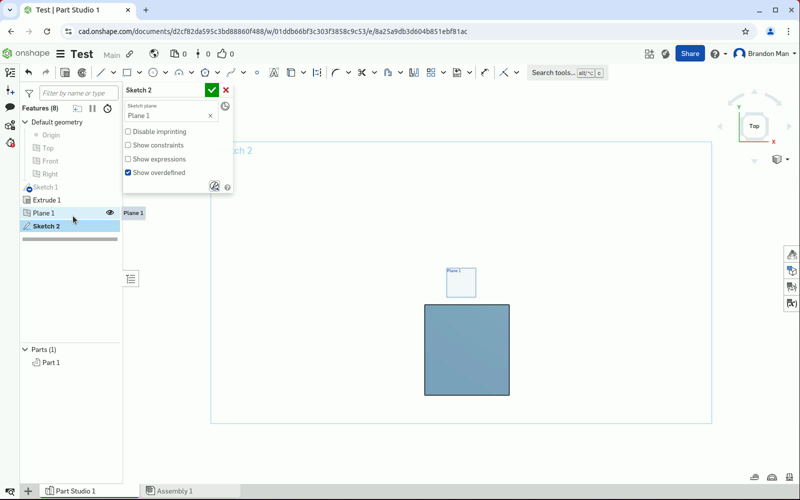
mouse_move(73, 352)
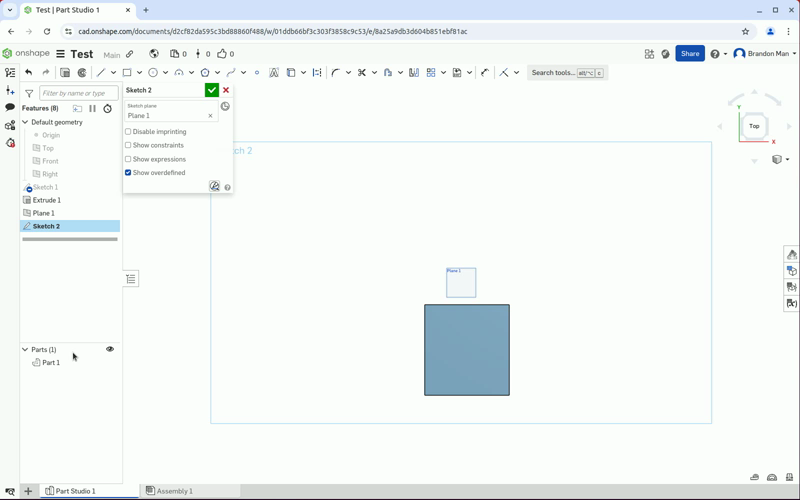
key(y)
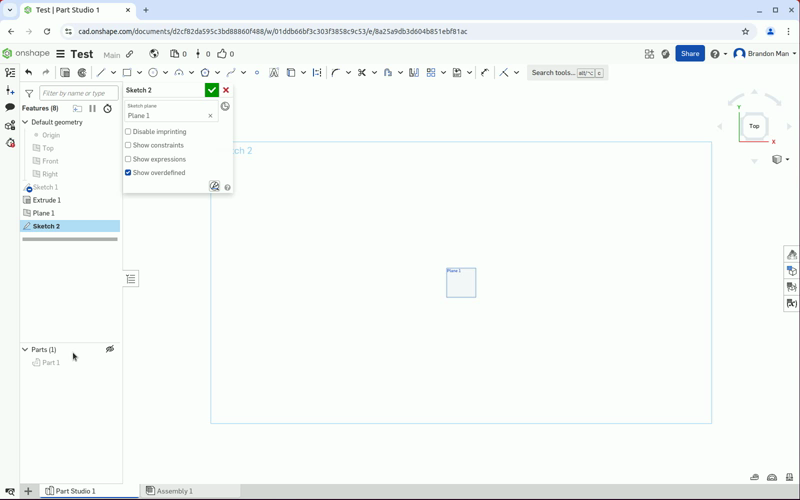
key(c)
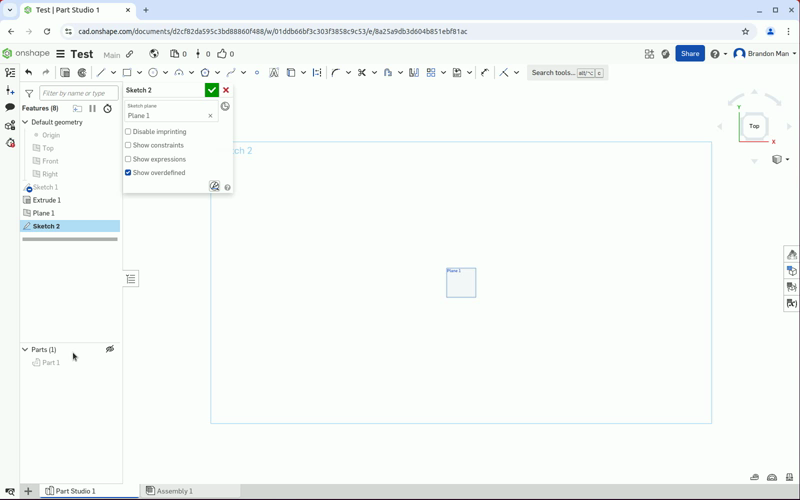
key_down(shift)
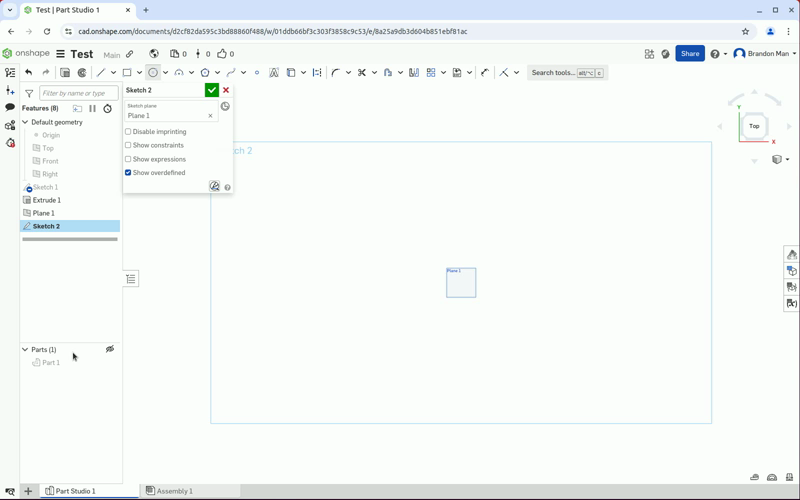
mouse_move(484, 325)
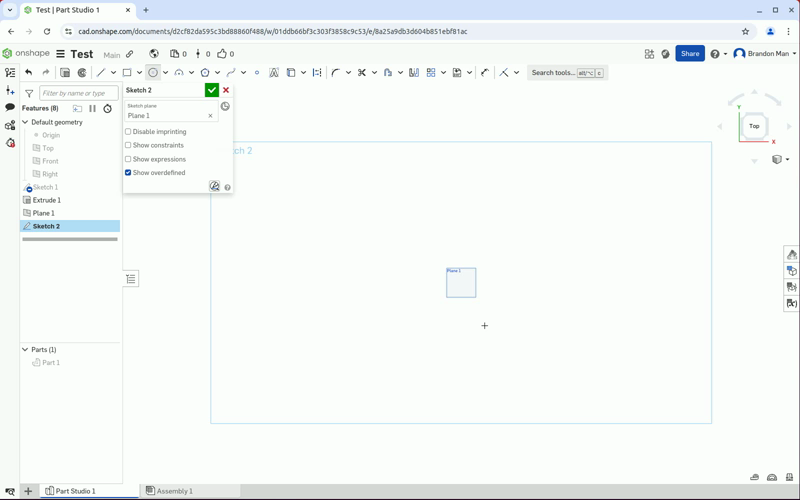
click(484, 325)
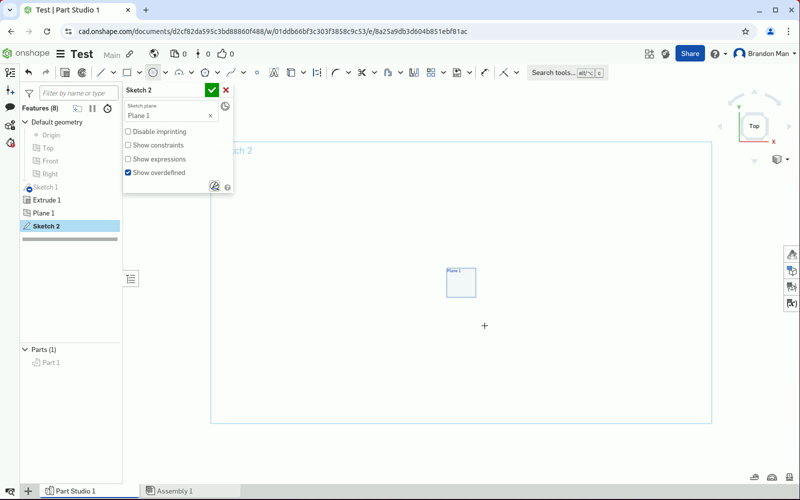
key_up(shift)
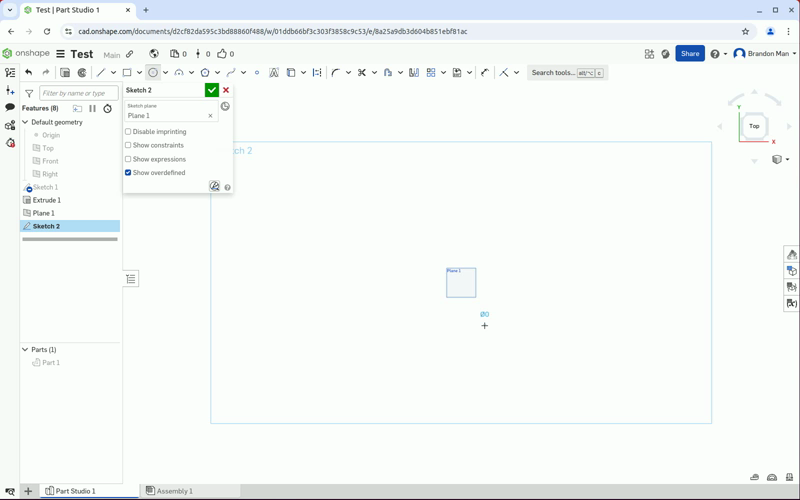
mouse_move(499, 325)
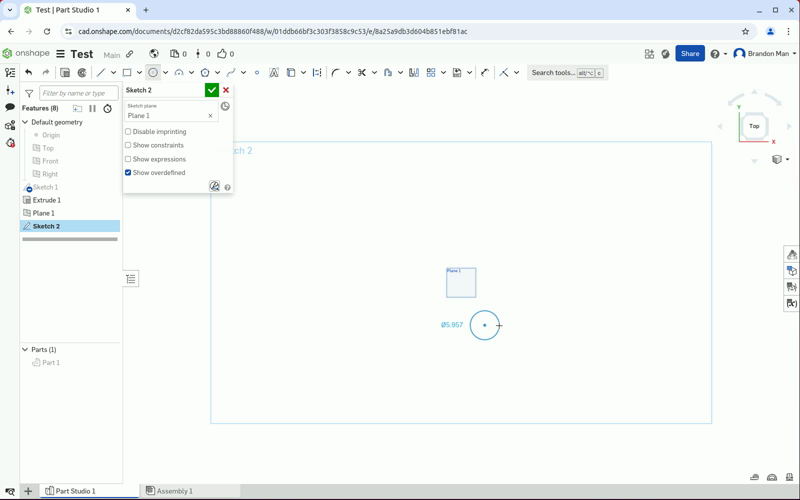
click(499, 325)
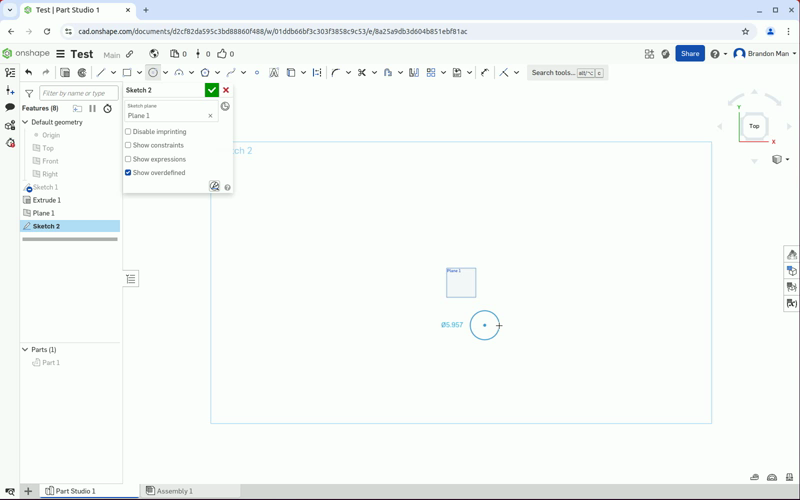
key(esc)
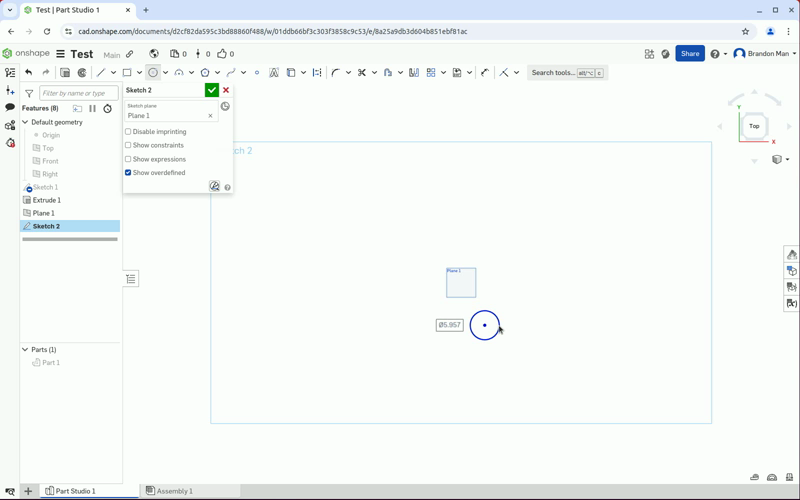
mouse_move(494, 318)
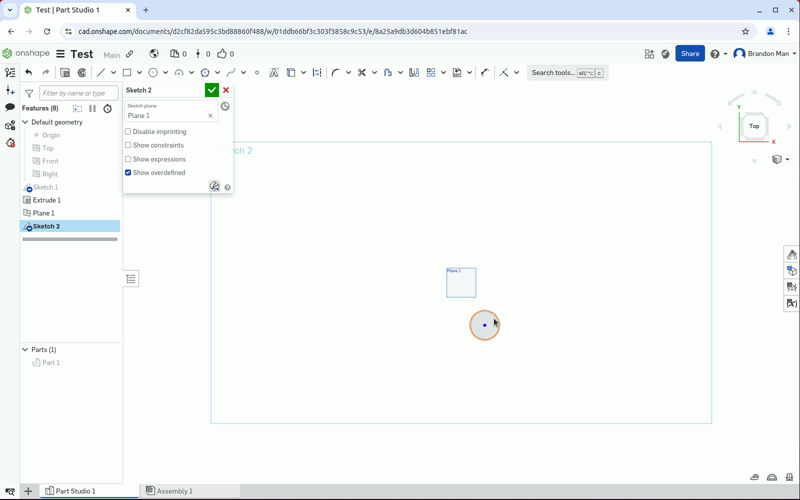
scroll(6)
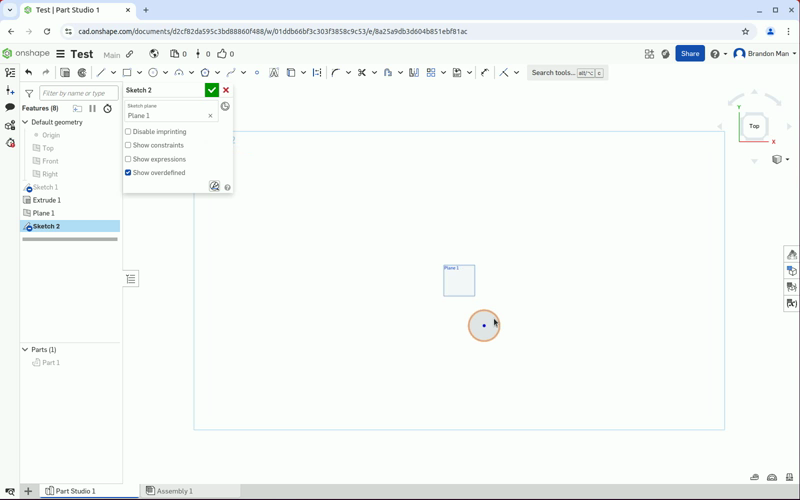
scroll(6)
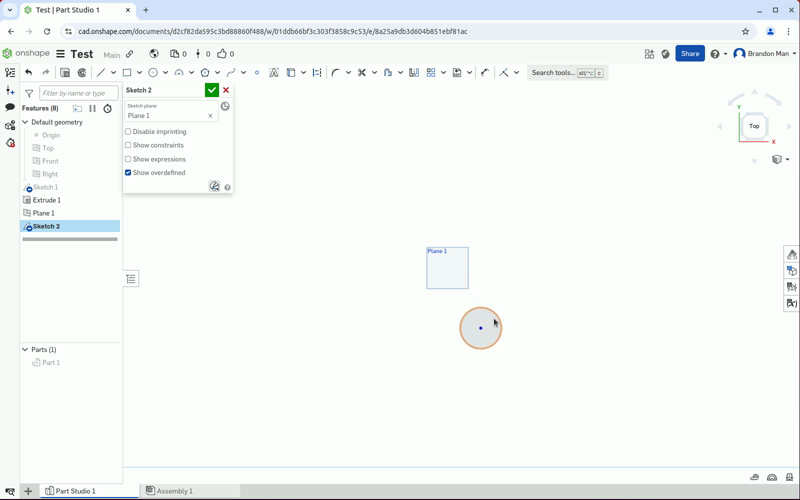
scroll(6)
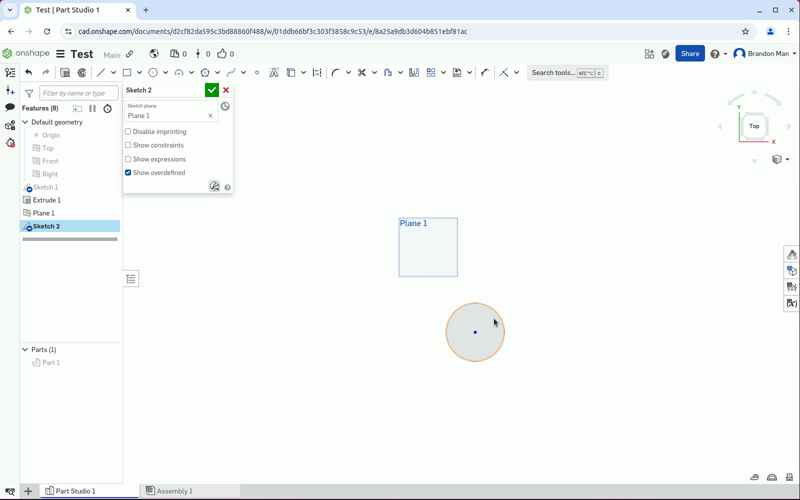
scroll(6)
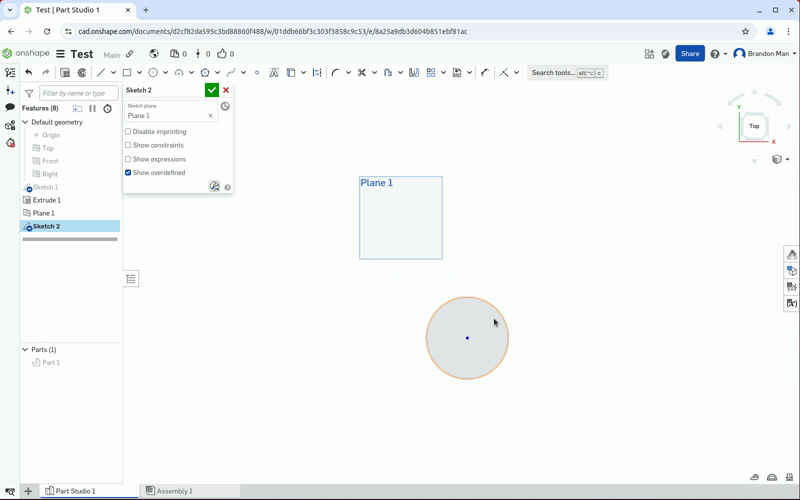
scroll(6)
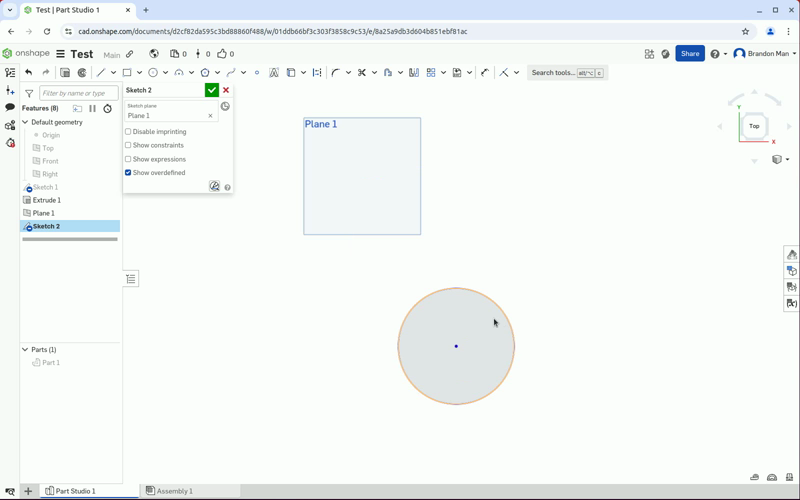
scroll(6)
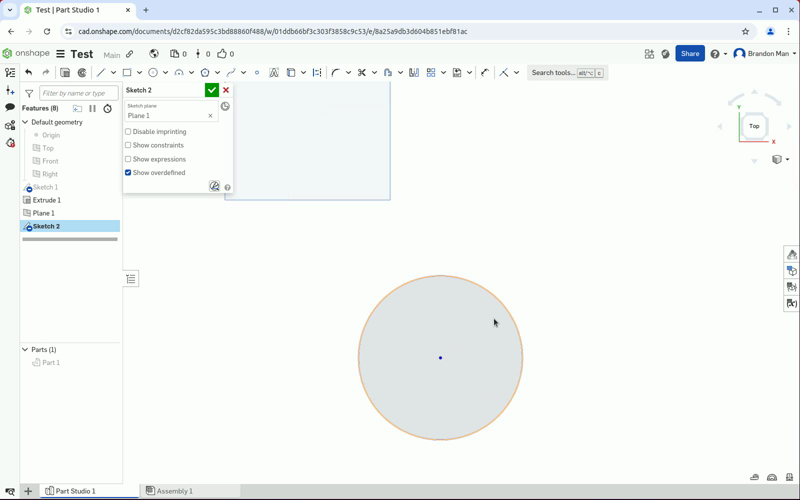
scroll(6)
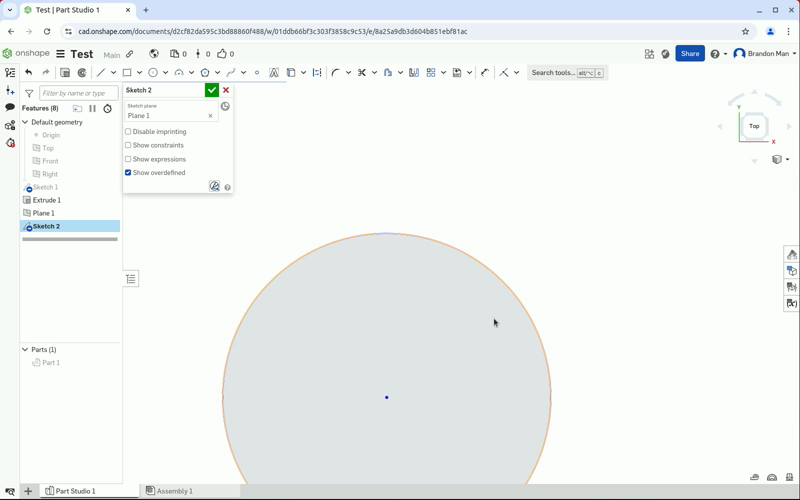
click(494, 318)
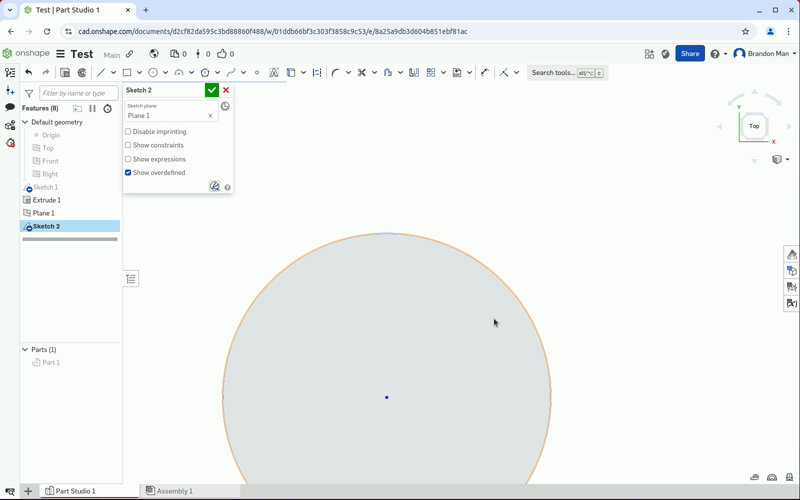
scroll(-6)
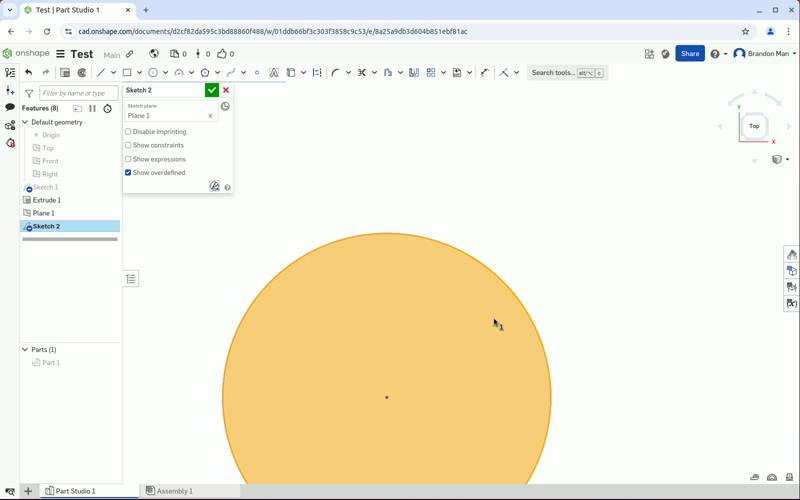
scroll(-6)
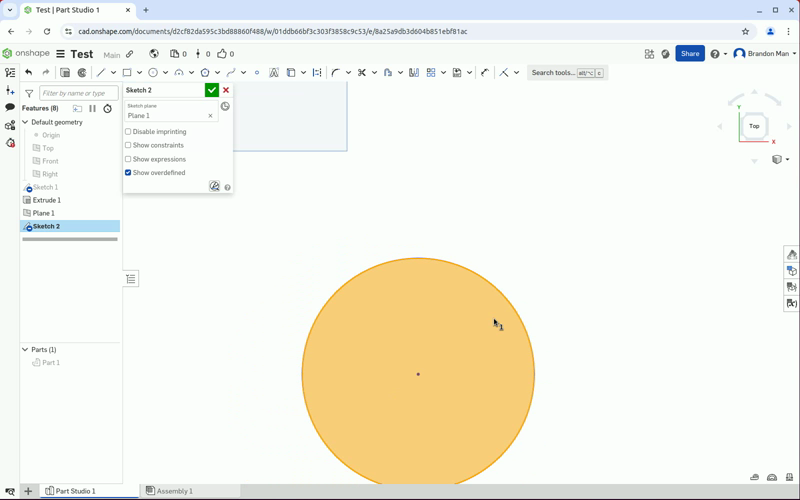
scroll(-6)
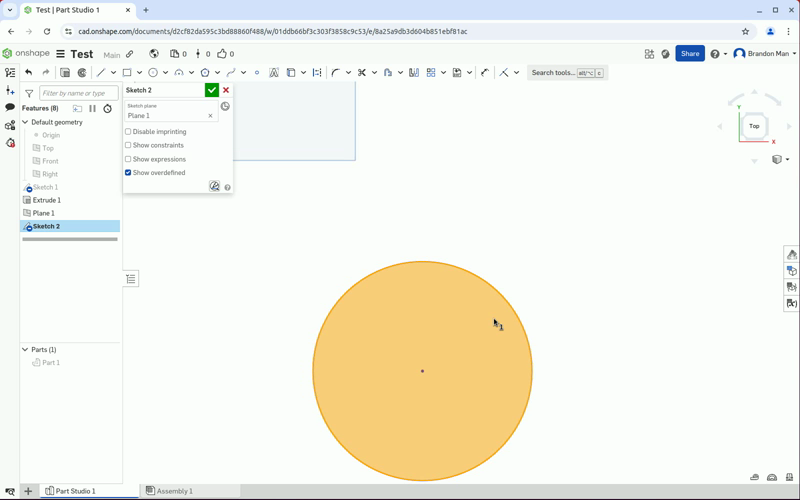
scroll(-6)
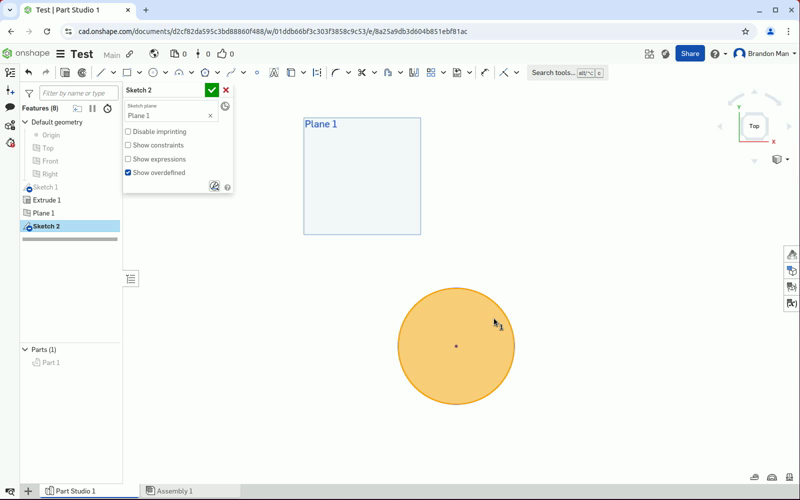
scroll(-6)
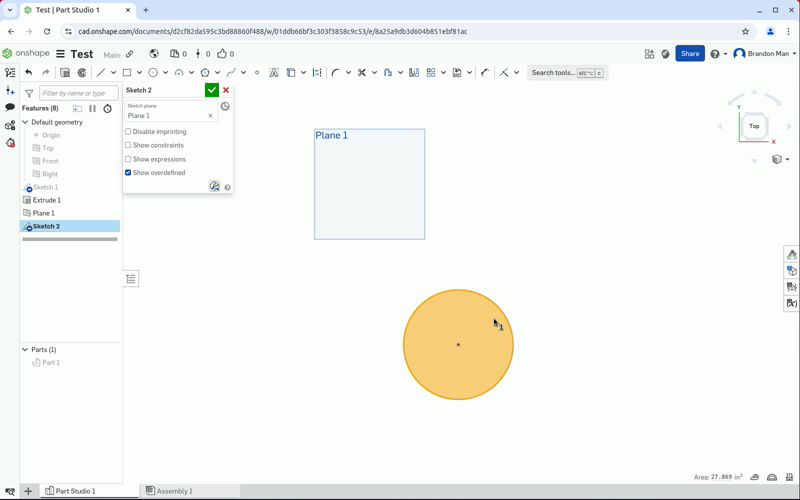
scroll(-6)
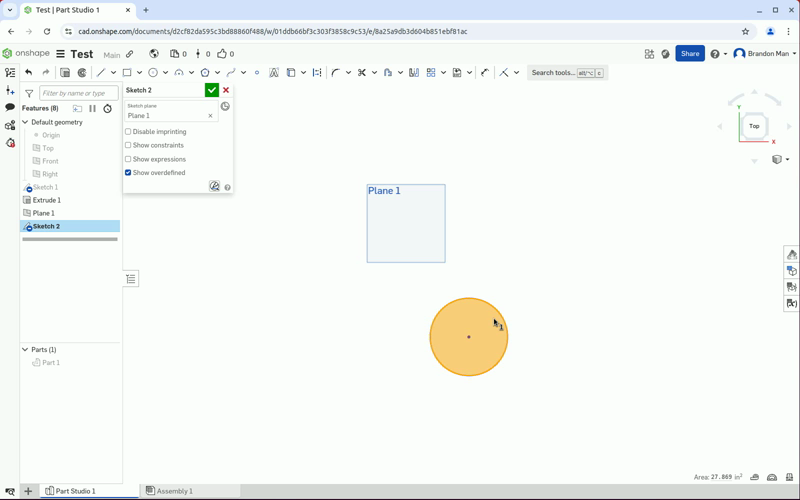
scroll(-6)
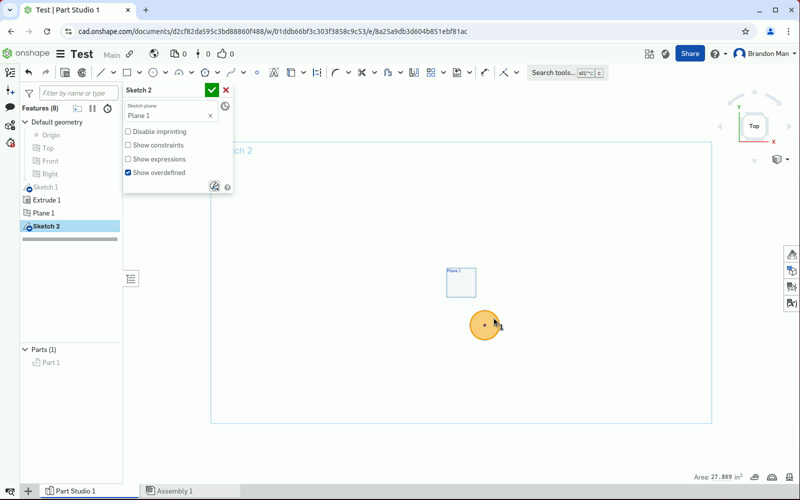
mouse_move(73, 352)
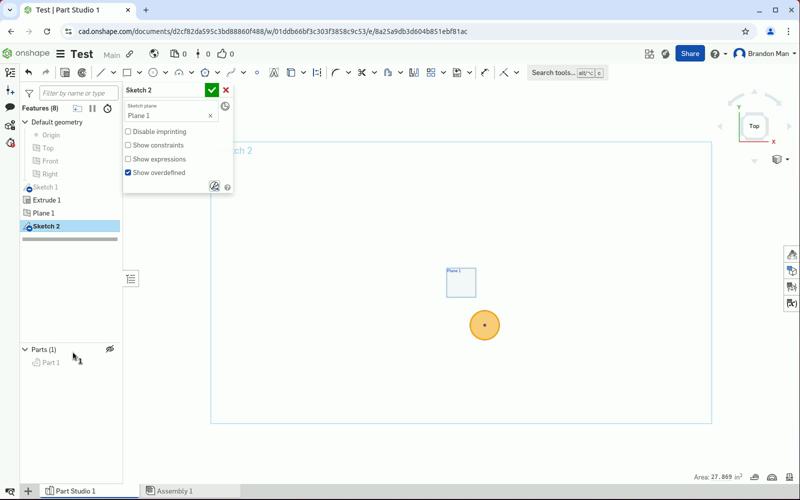
key(shift+y)
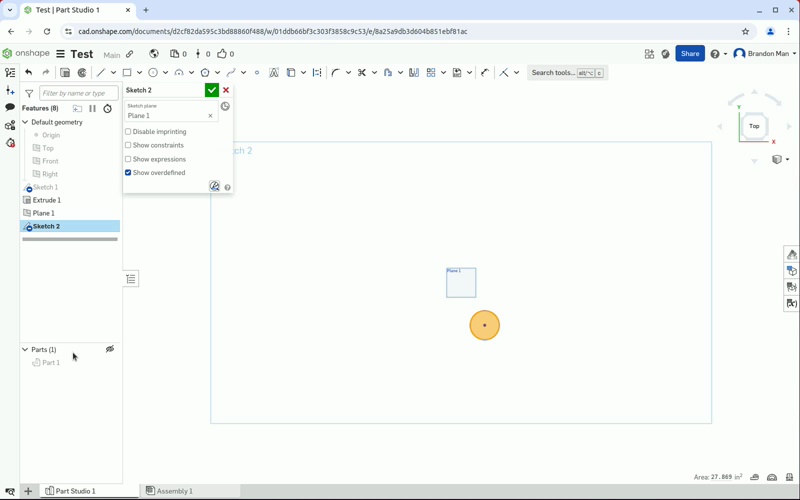
key(shift+e)
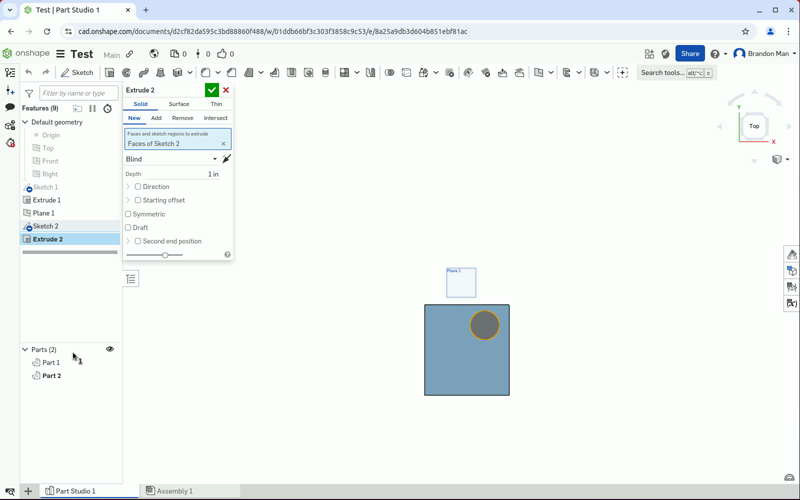
mouse_move(143, 106)
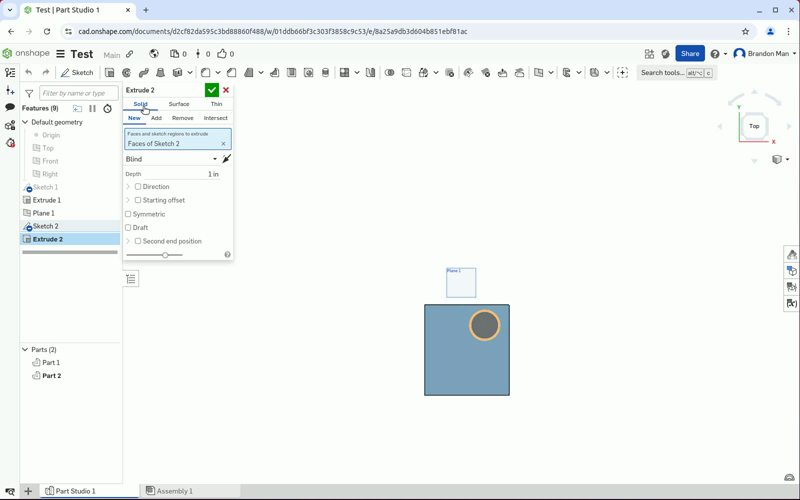
click(143, 106)
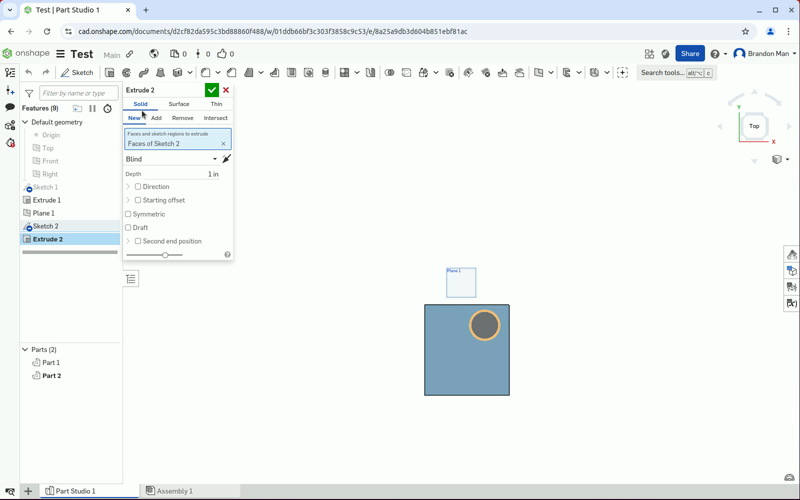
mouse_move(137, 120)
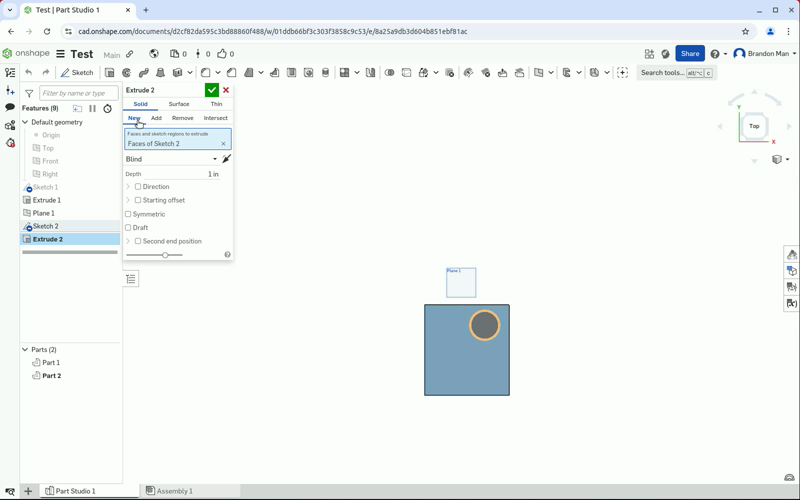
click(137, 120)
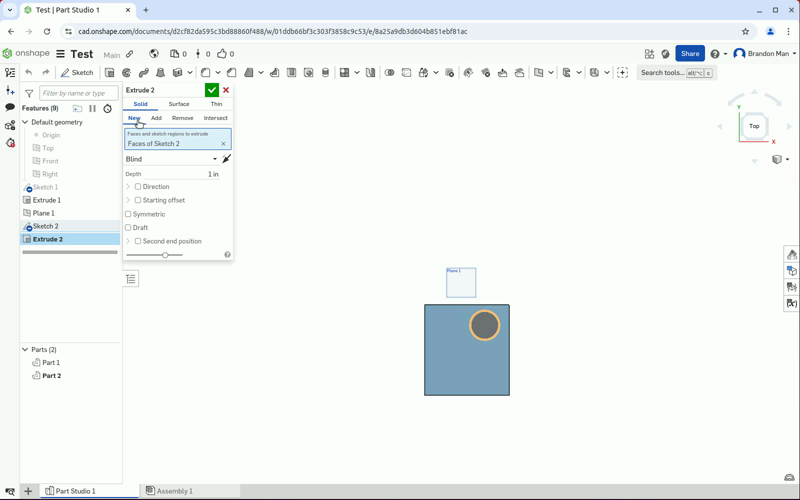
key(tab, 4)
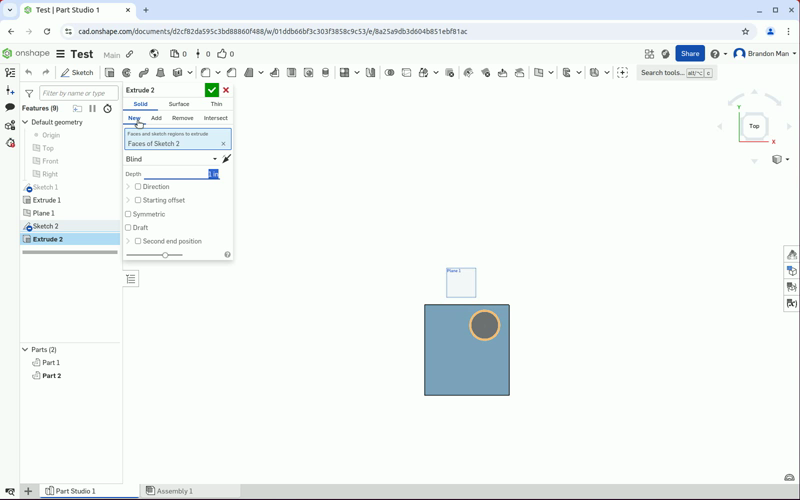
text(5.777)
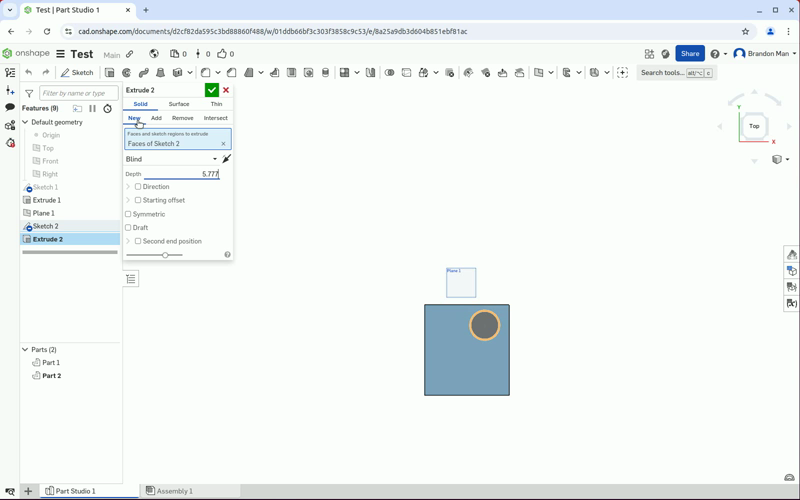
key(enter)
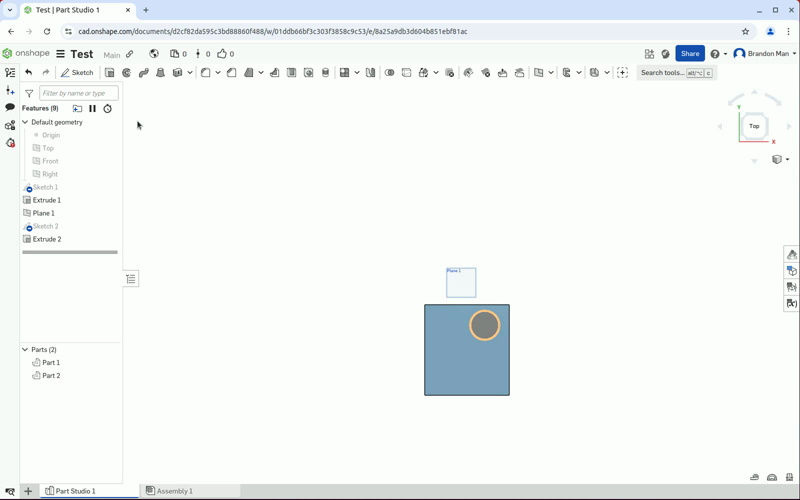
key(shift+h)
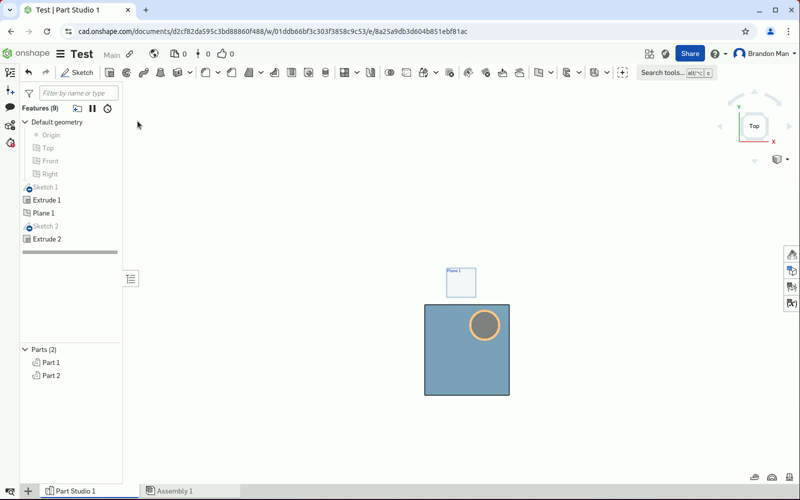
key(shift+h)
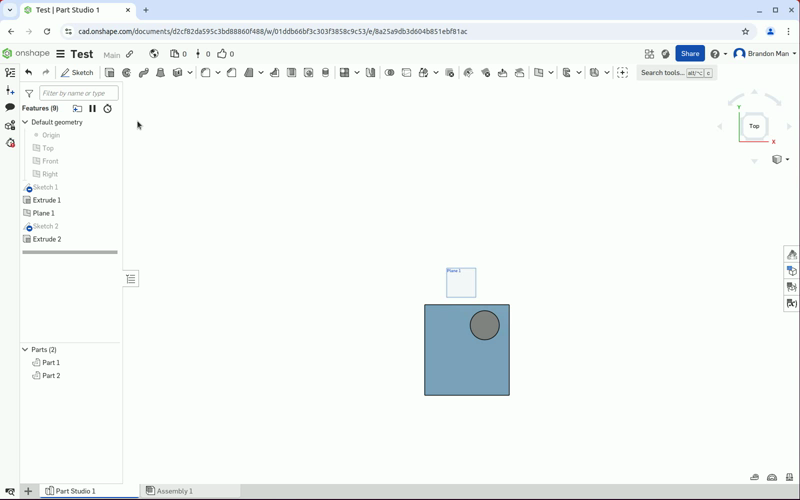
mouse_move(73, 189)
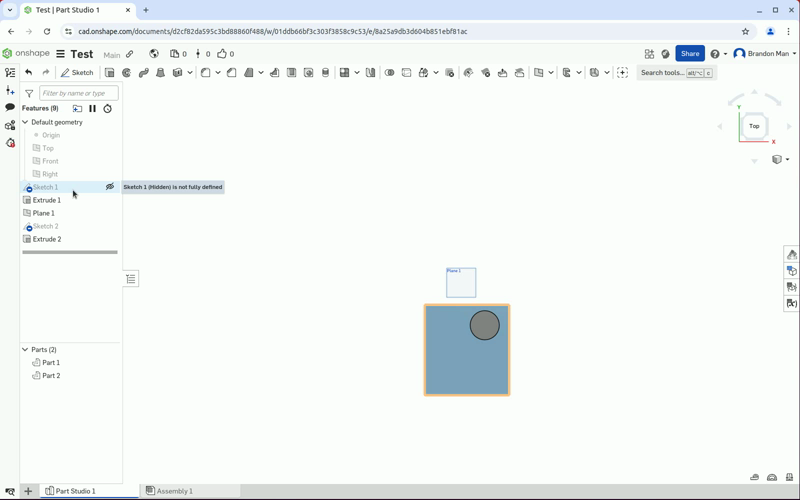
click(73, 189)
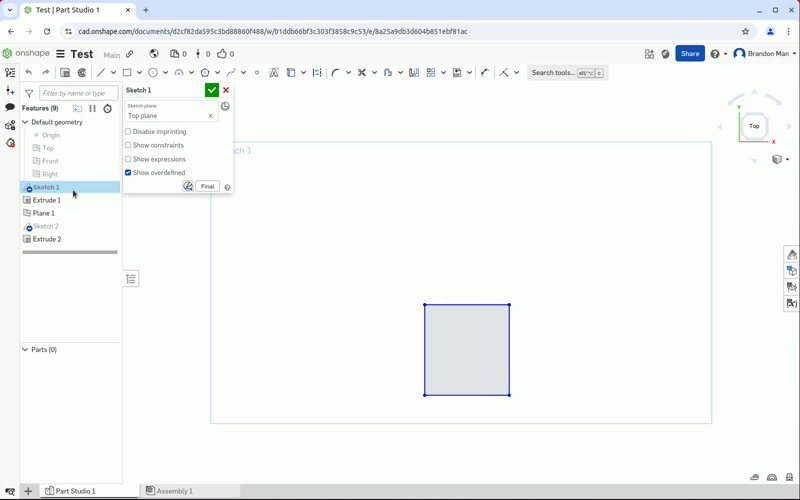
mouse_move(229, 92)
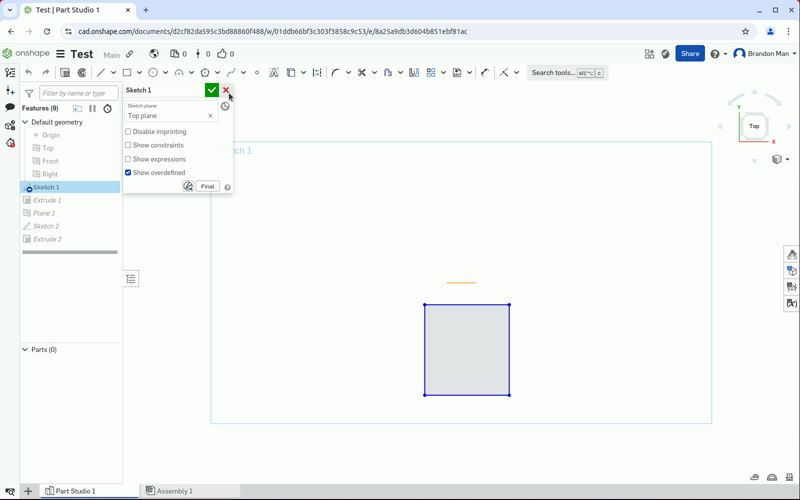
click(229, 92)
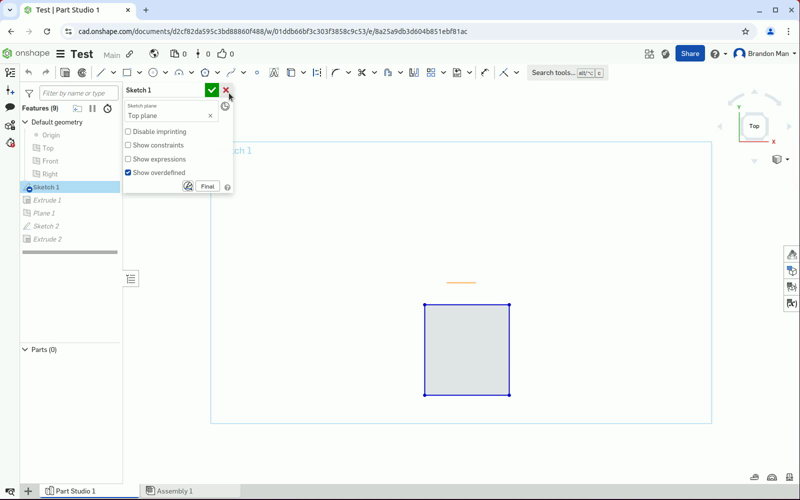
key(shift+s)
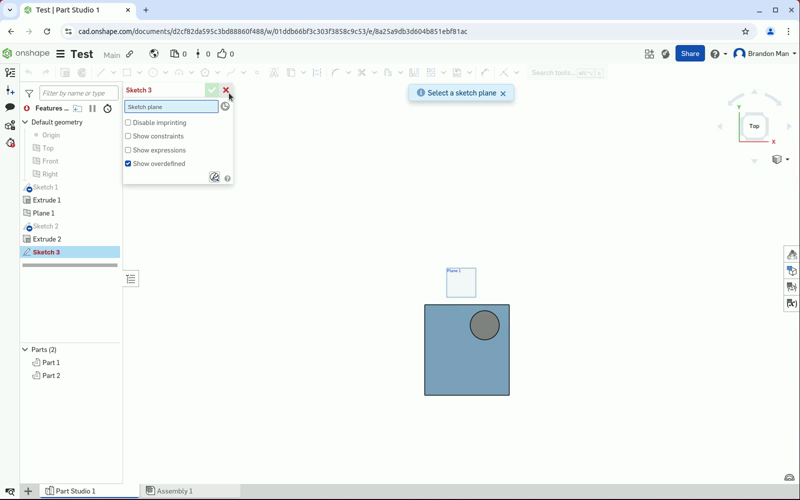
mouse_move(73, 215)
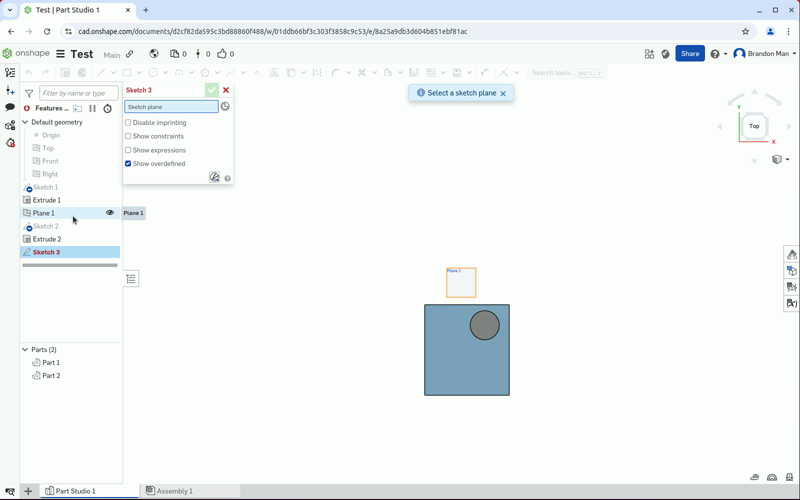
click(73, 215)
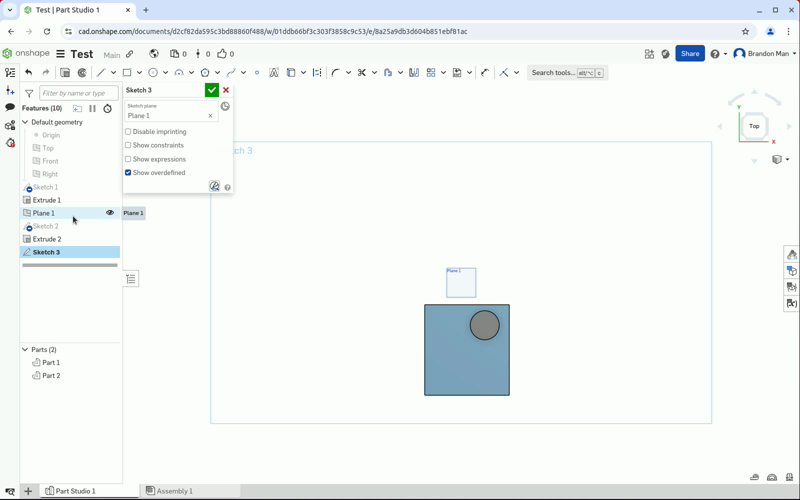
mouse_move(73, 352)
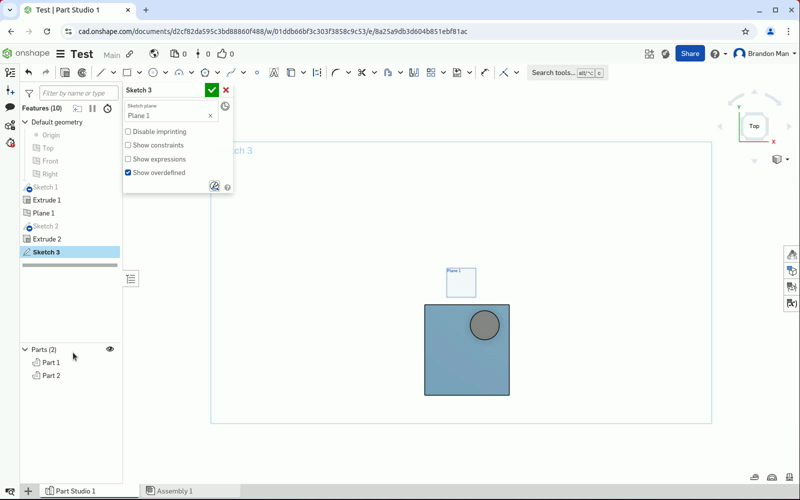
key(y)
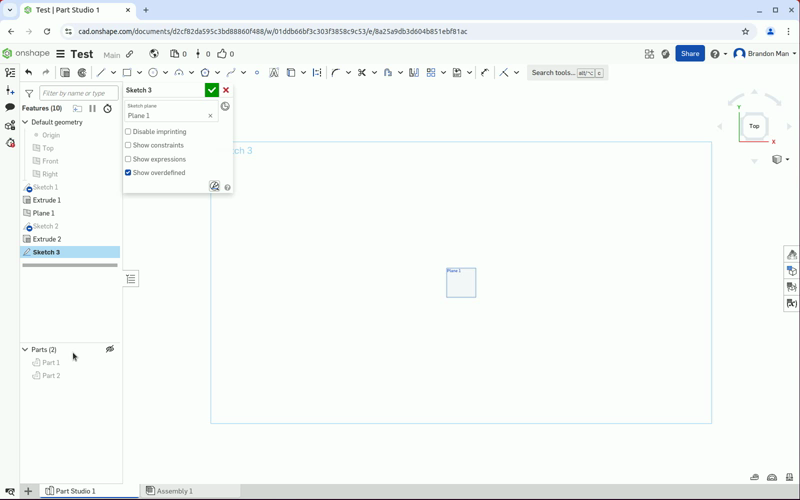
key(l)
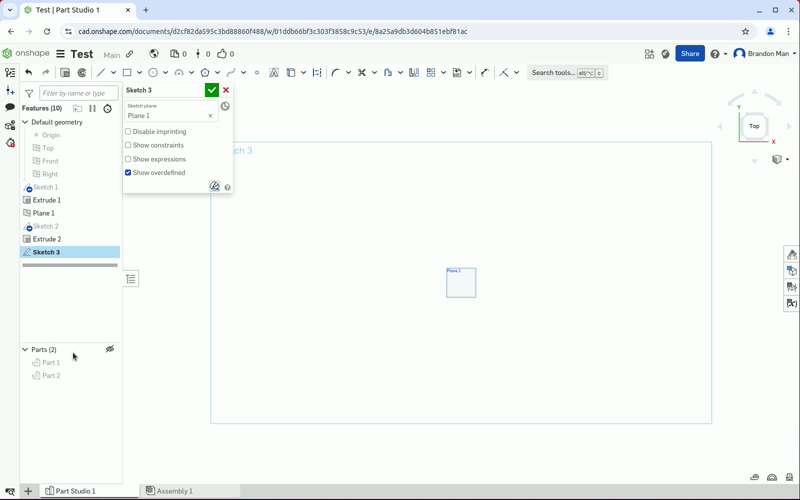
key_down(shift)
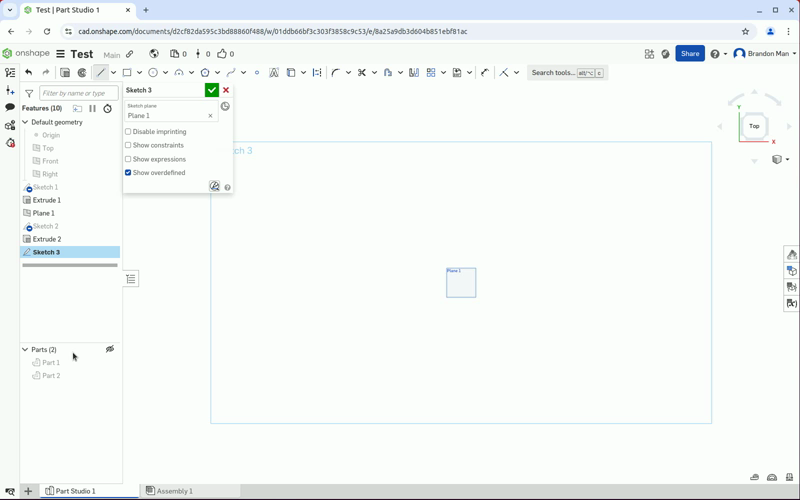
mouse_move(476, 395)
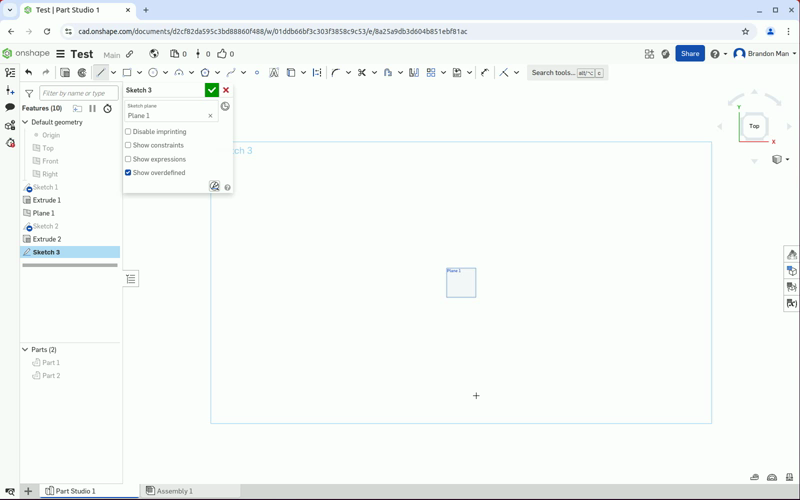
click(476, 395)
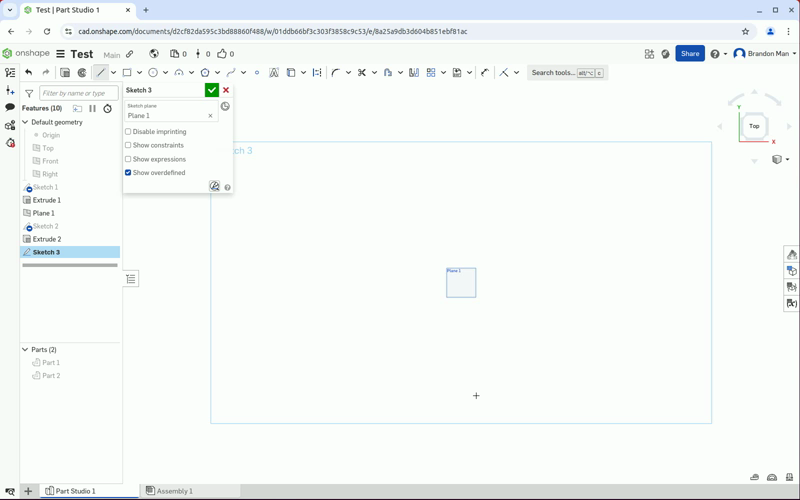
key_up(shift)
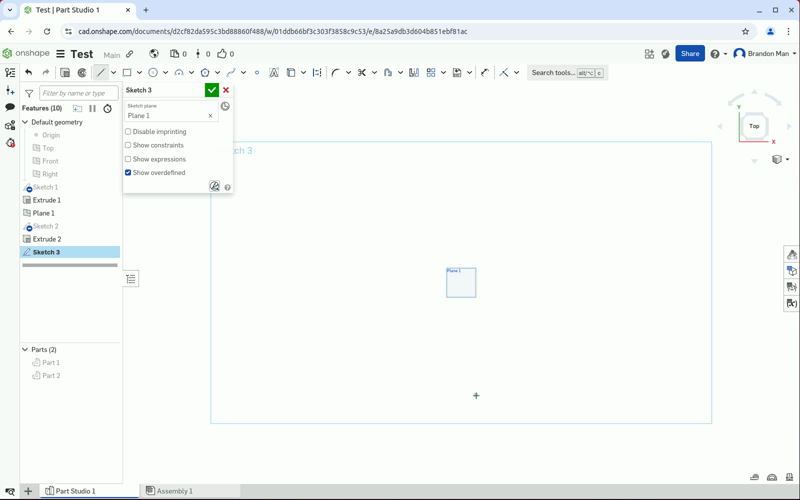
key_down(shift)
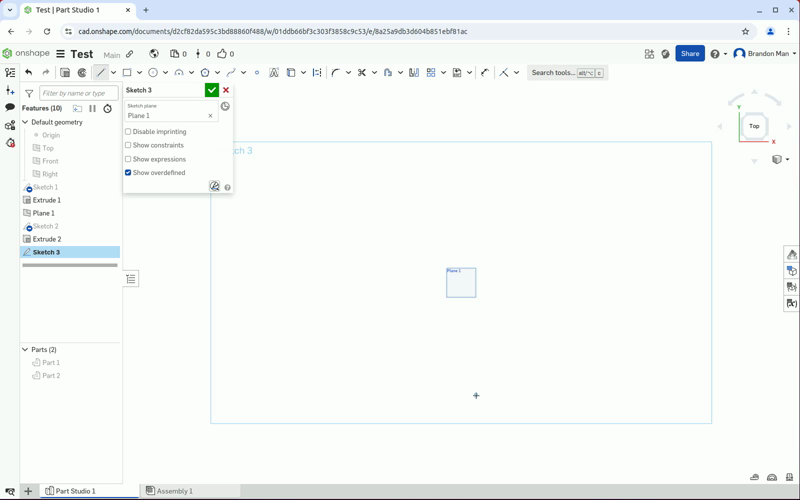
mouse_move(506, 395)
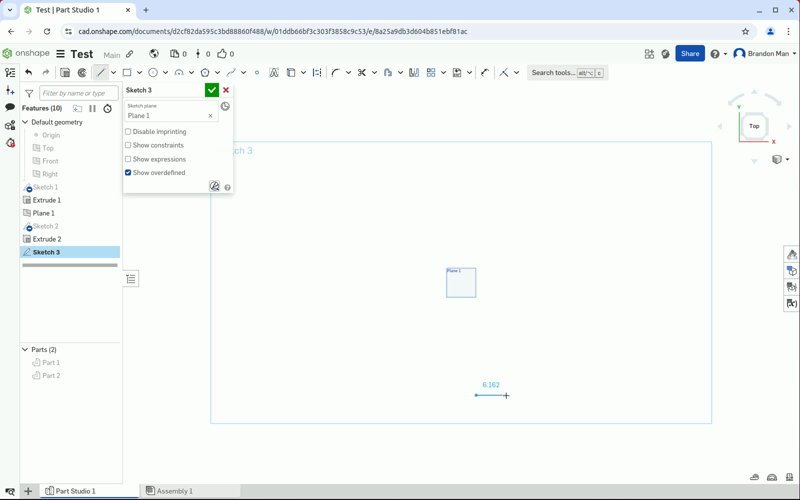
mouse_move(508, 395)
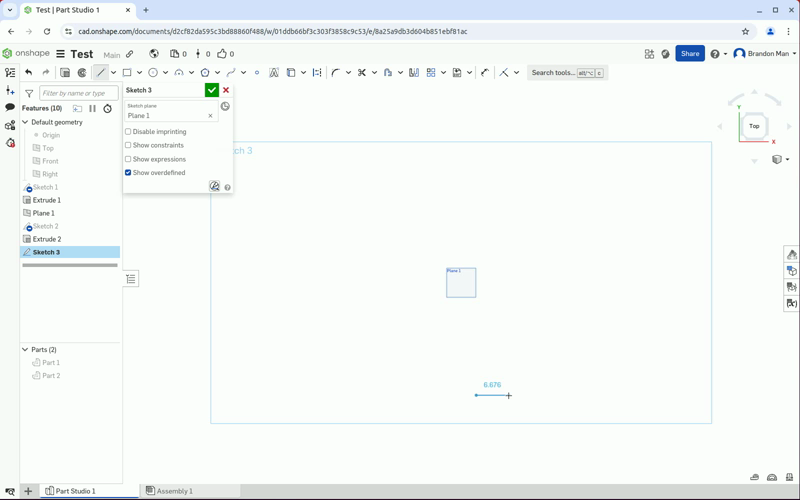
click(508, 395)
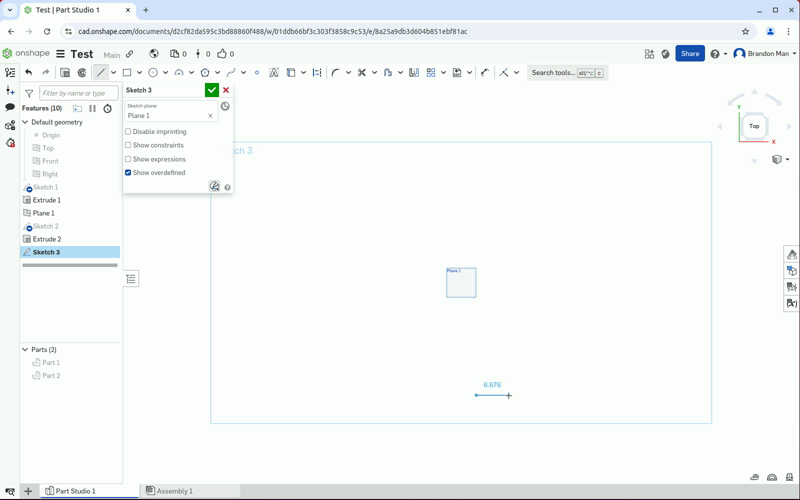
key_up(shift)
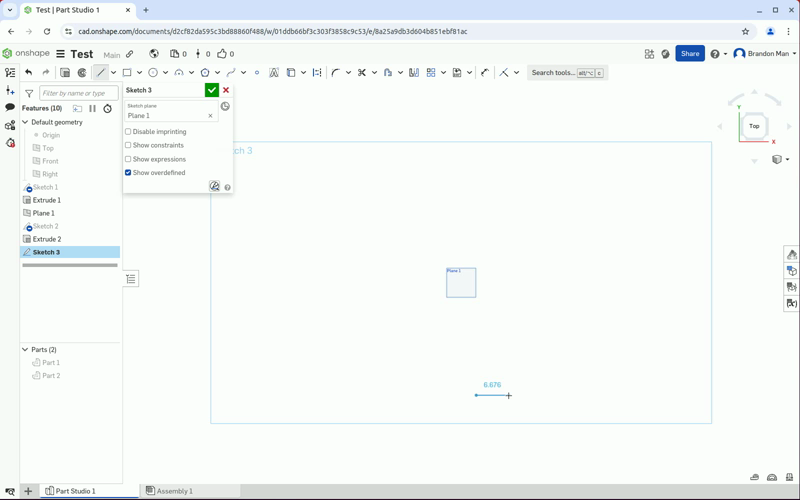
key_down(shift)
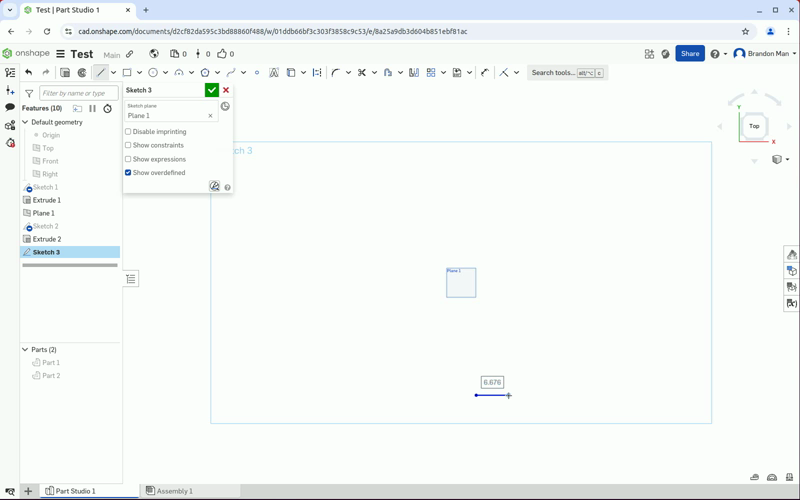
mouse_move(538, 395)
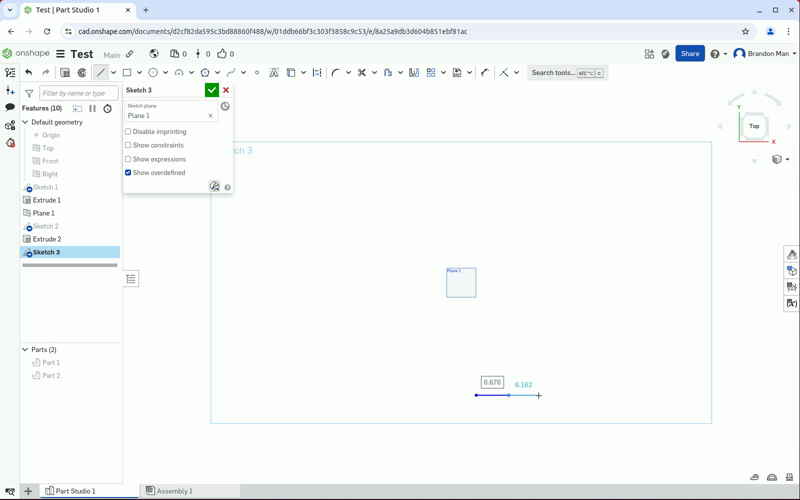
mouse_move(508, 361)
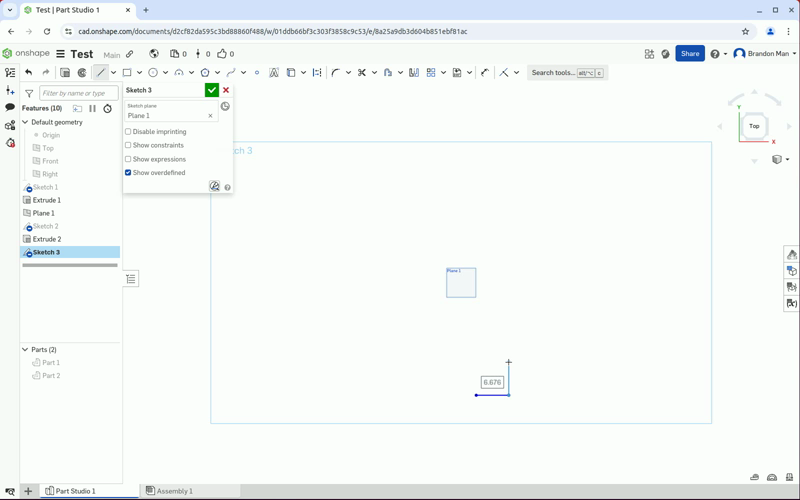
click(508, 361)
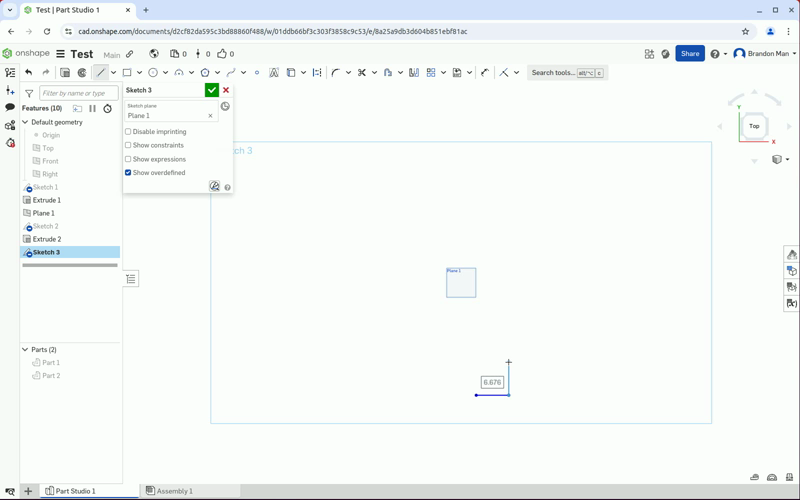
key_up(shift)
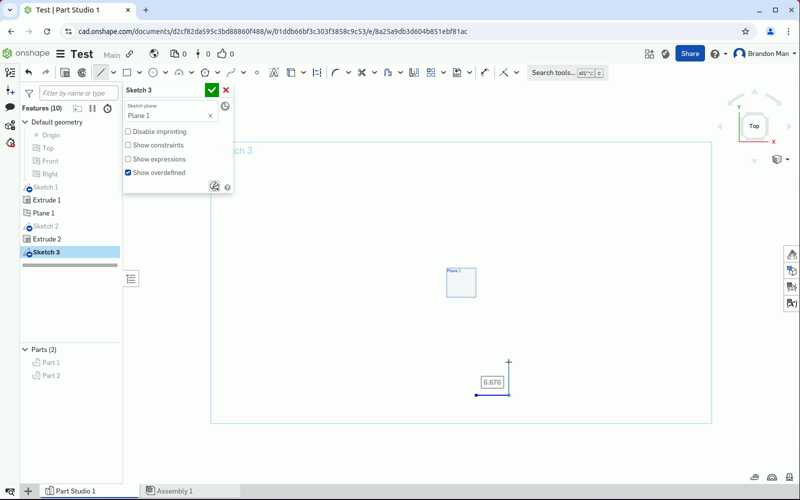
key_down(shift)
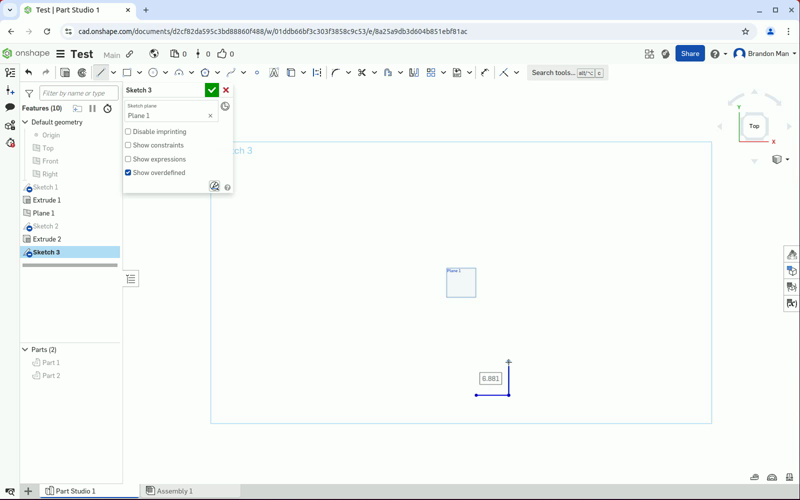
mouse_move(538, 361)
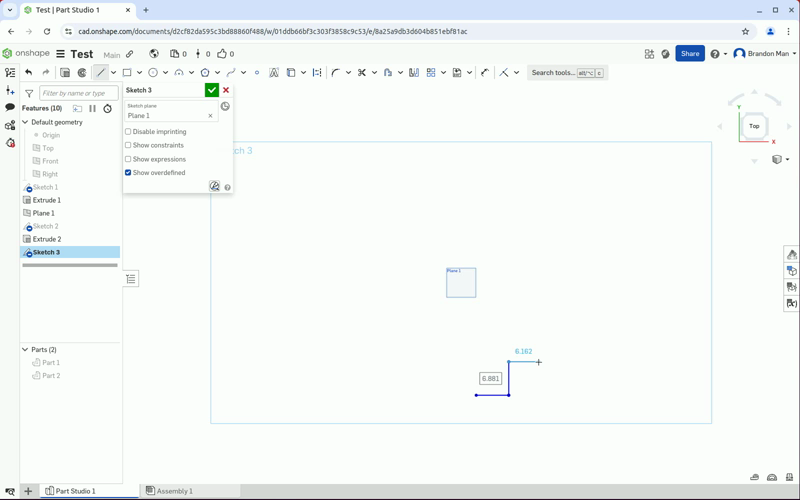
mouse_move(476, 361)
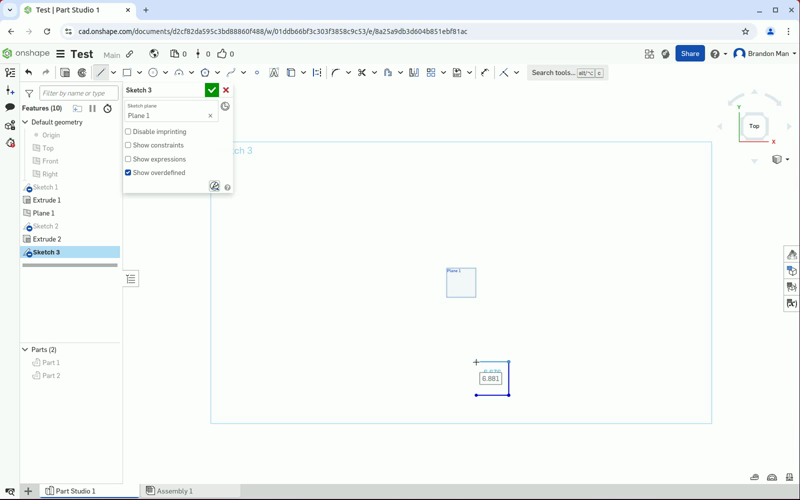
click(476, 361)
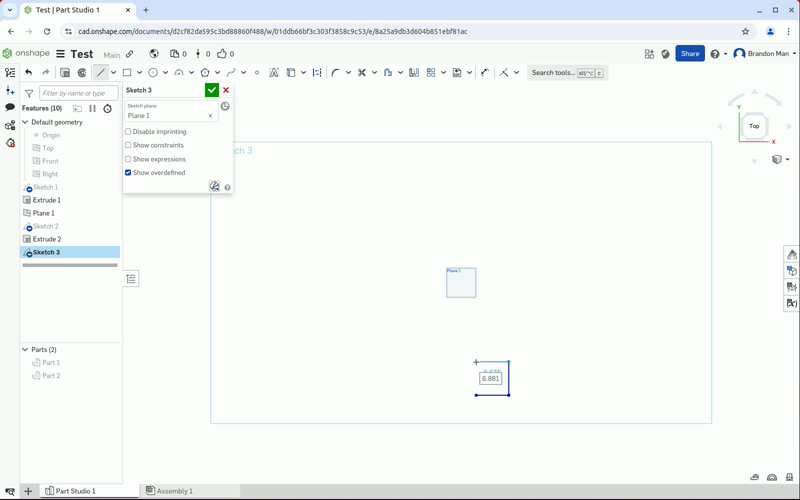
key_up(shift)
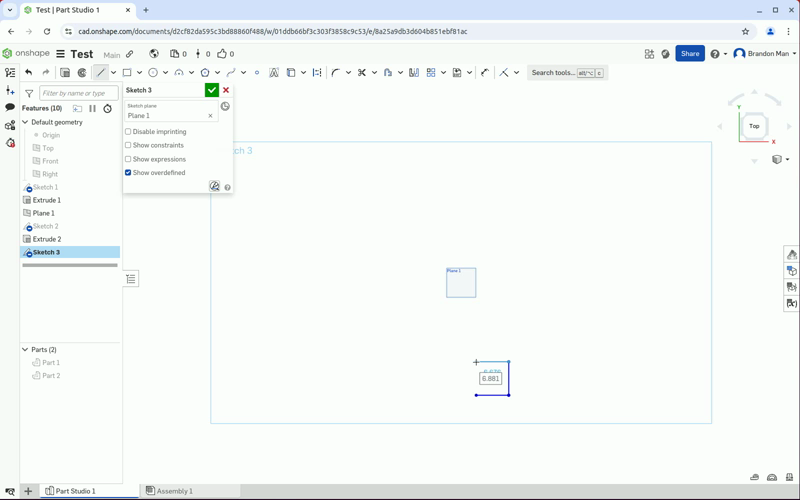
mouse_move(506, 361)
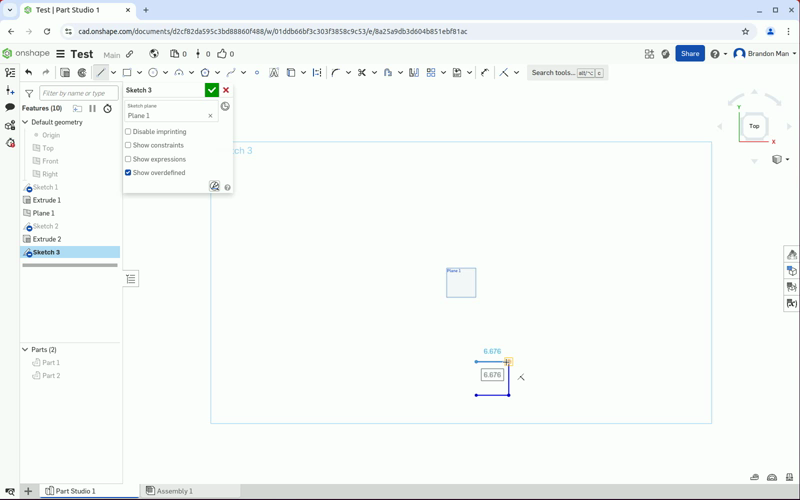
key_down(shift)
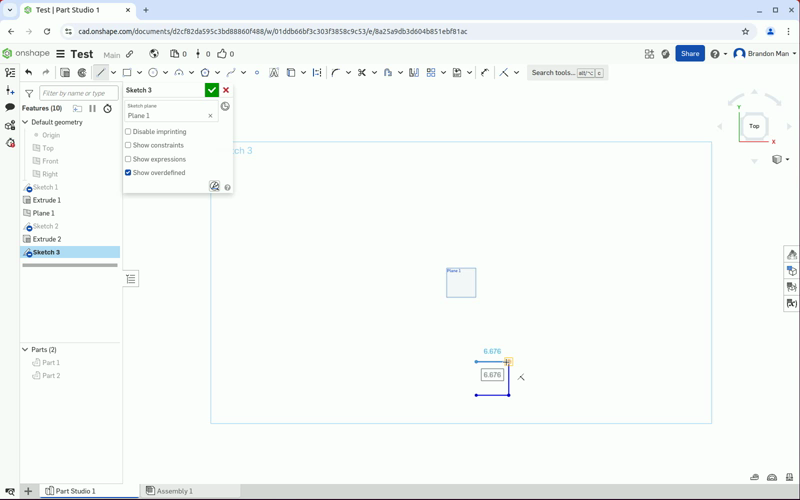
mouse_move(476, 395)
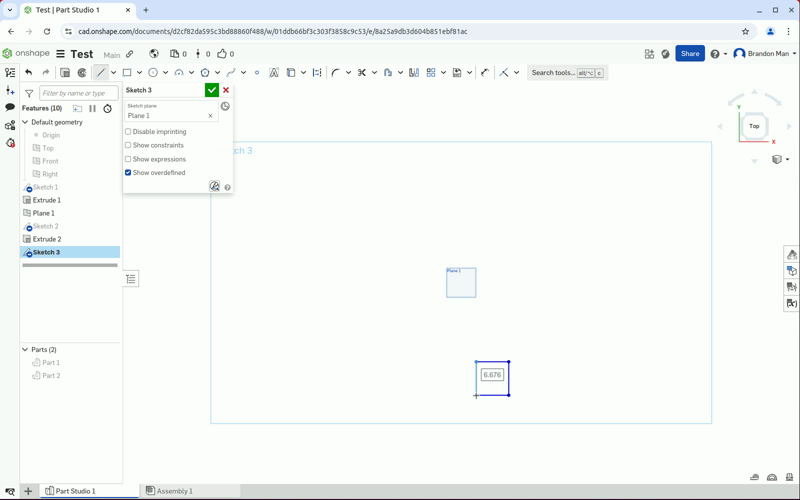
key_up(shift)
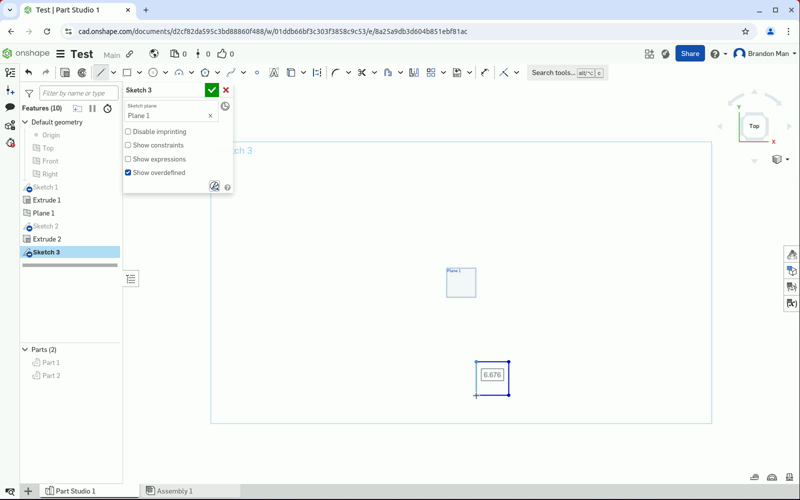
click(476, 395)
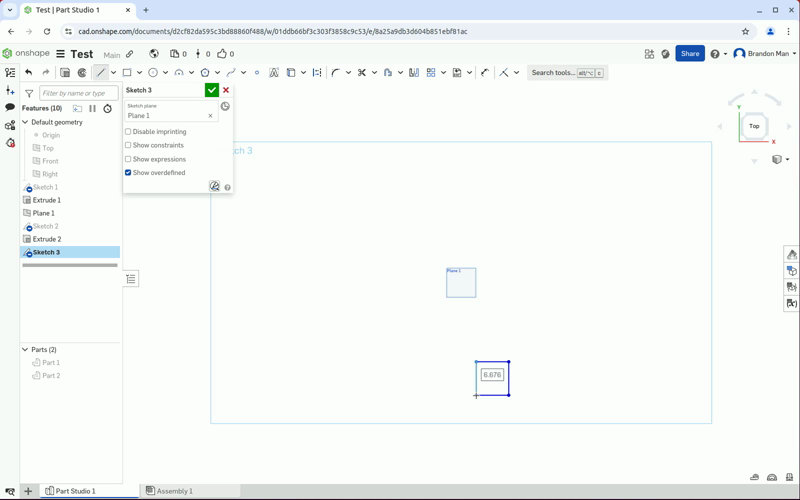
key(esc)
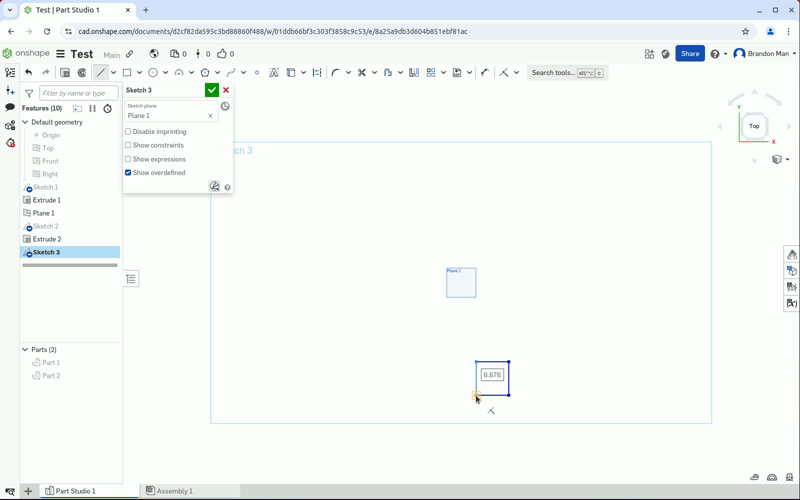
mouse_move(496, 367)
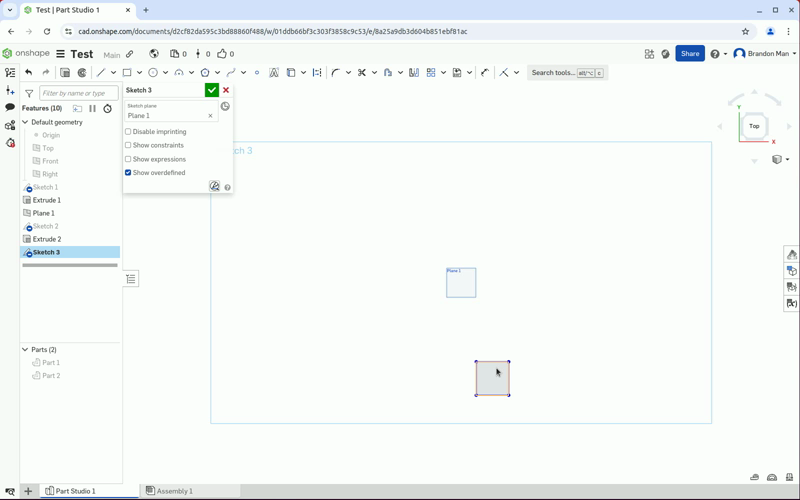
scroll(6)
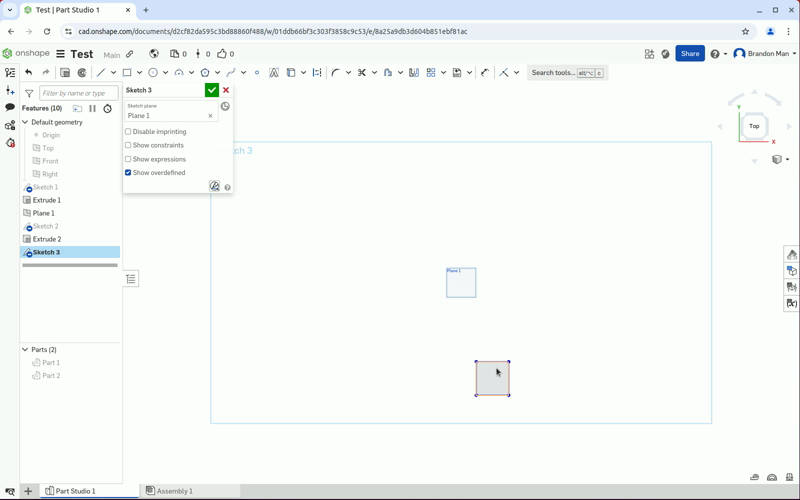
scroll(6)
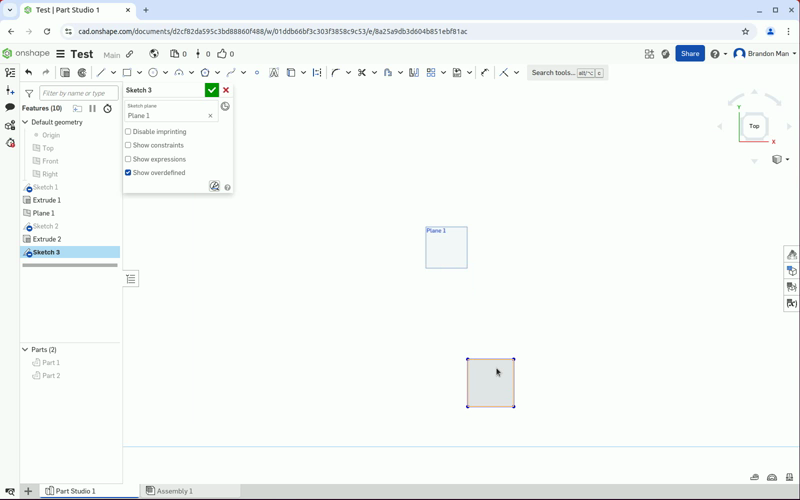
scroll(6)
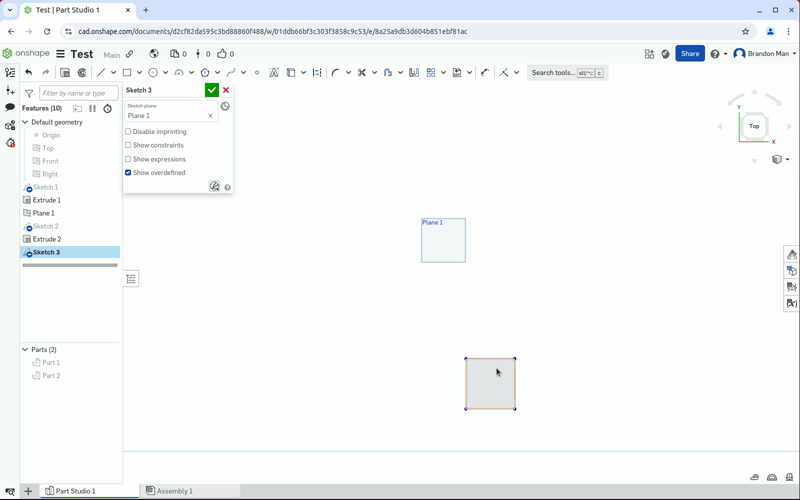
scroll(6)
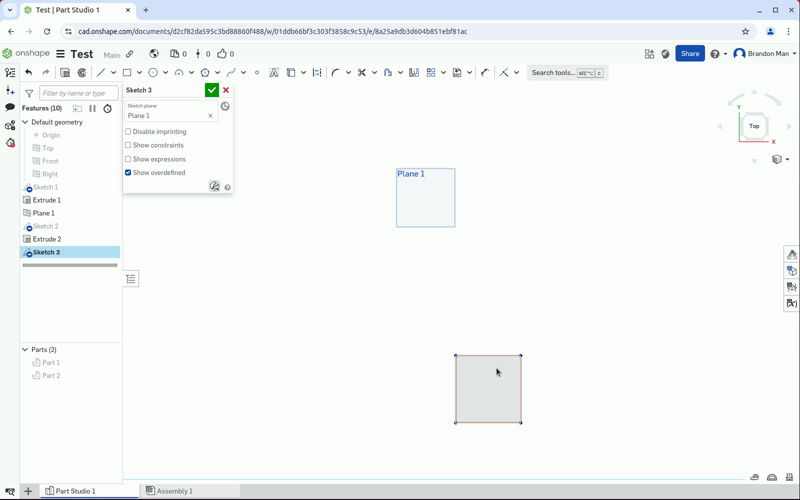
scroll(6)
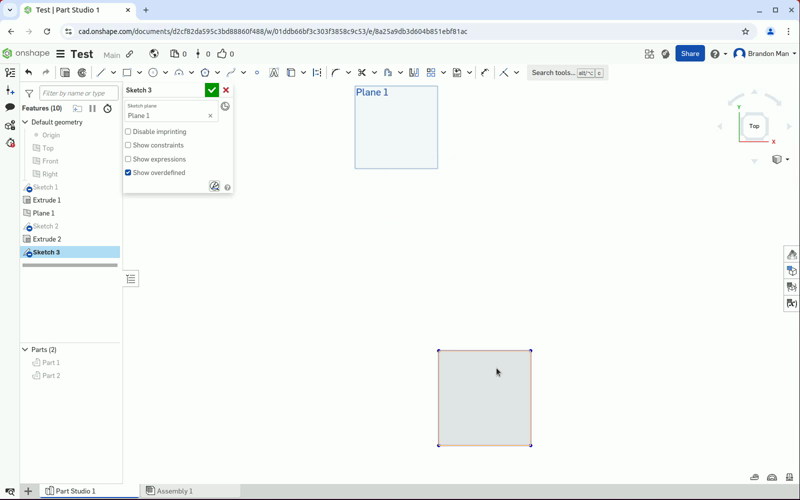
scroll(6)
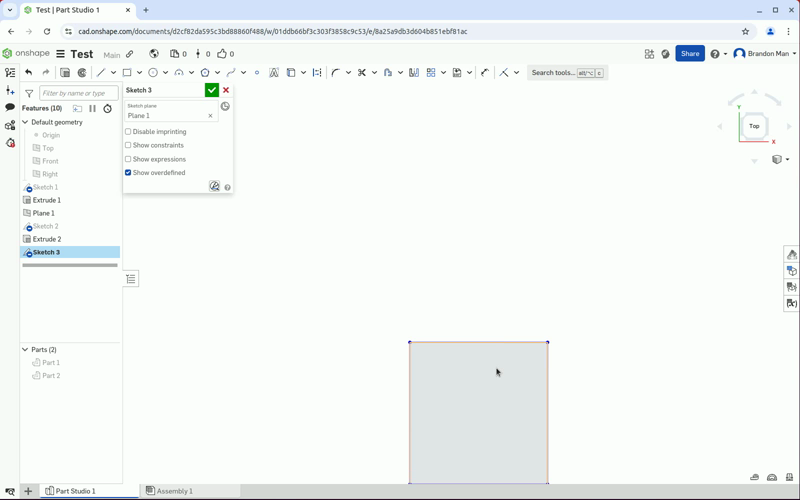
scroll(6)
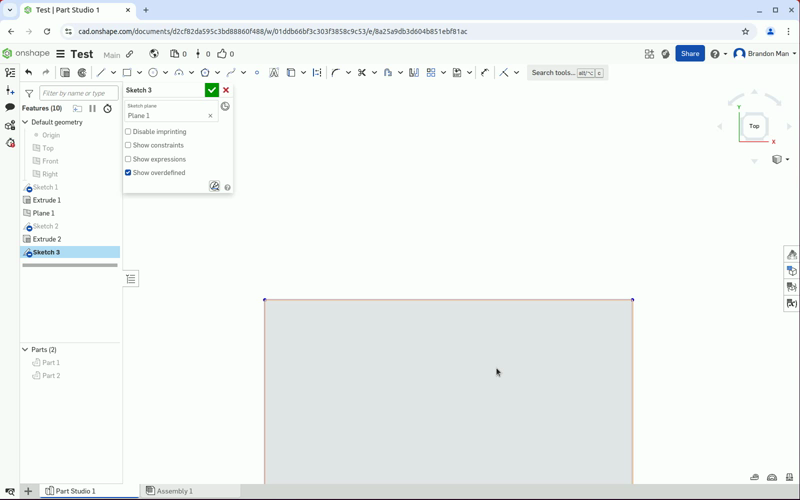
click(496, 367)
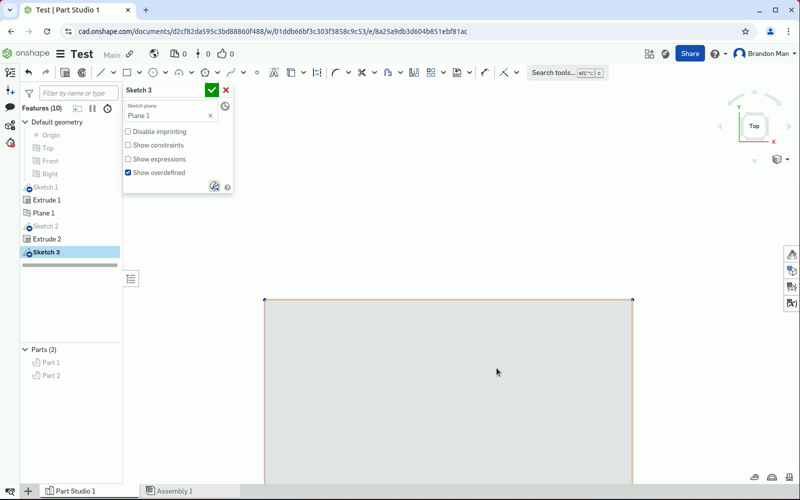
scroll(-6)
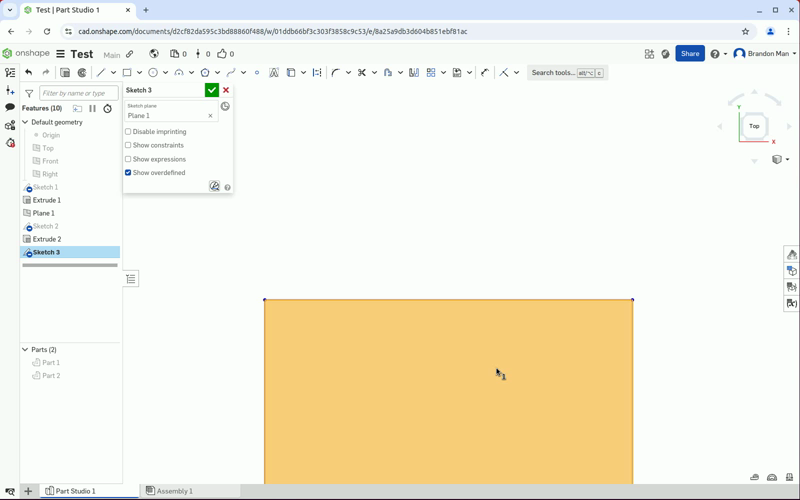
scroll(-6)
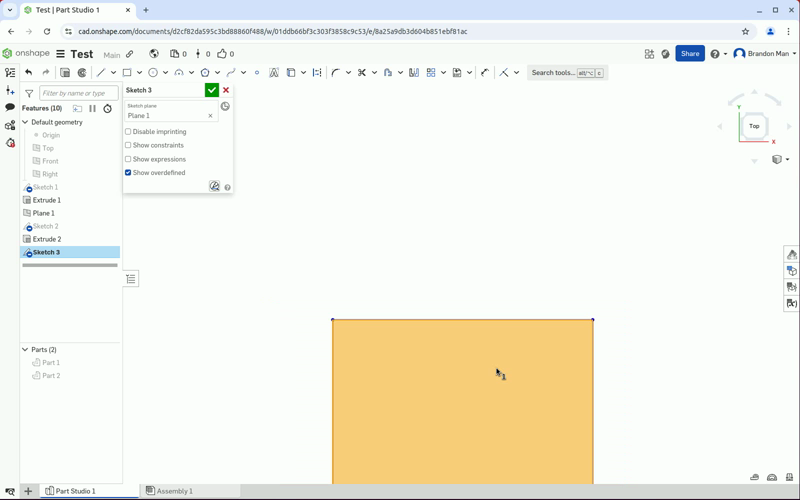
scroll(-6)
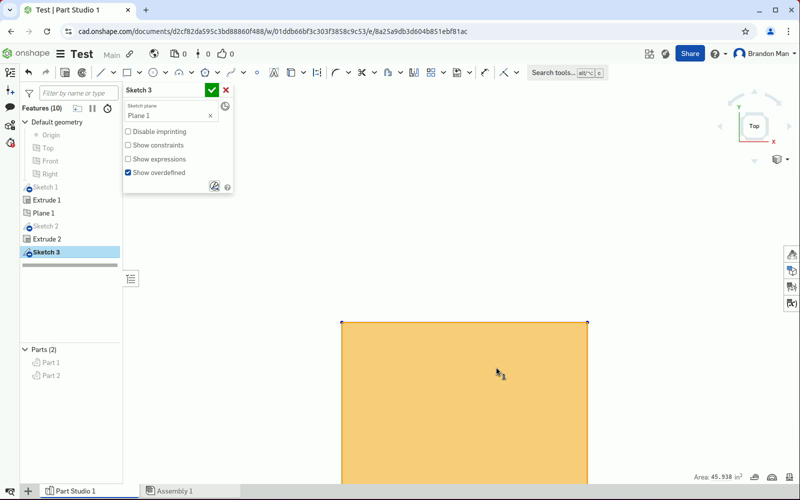
scroll(-6)
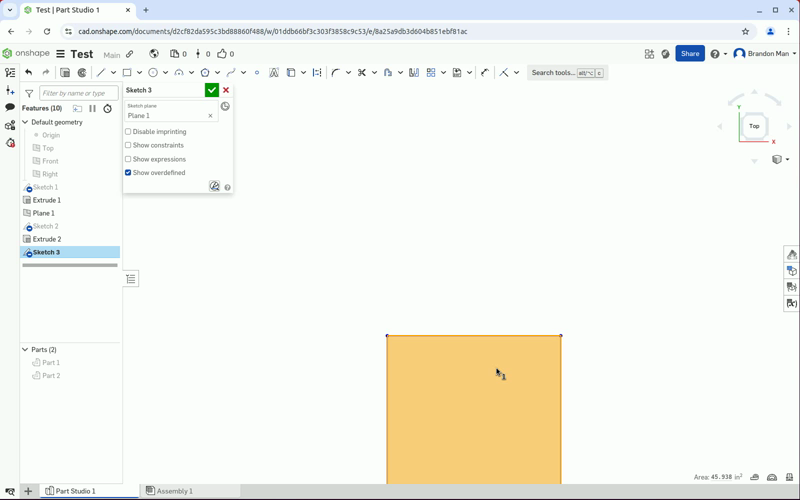
scroll(-6)
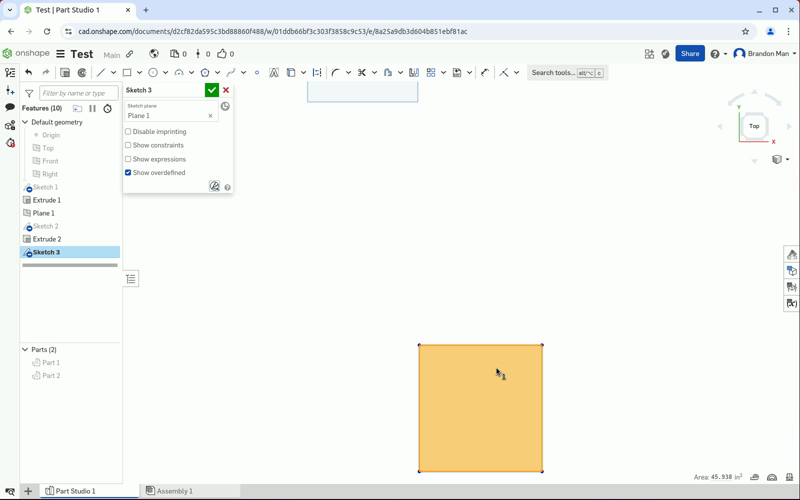
scroll(-6)
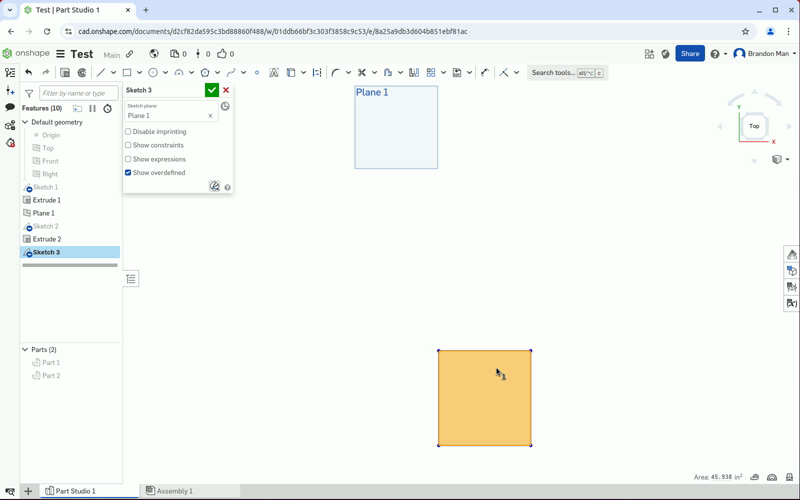
scroll(-6)
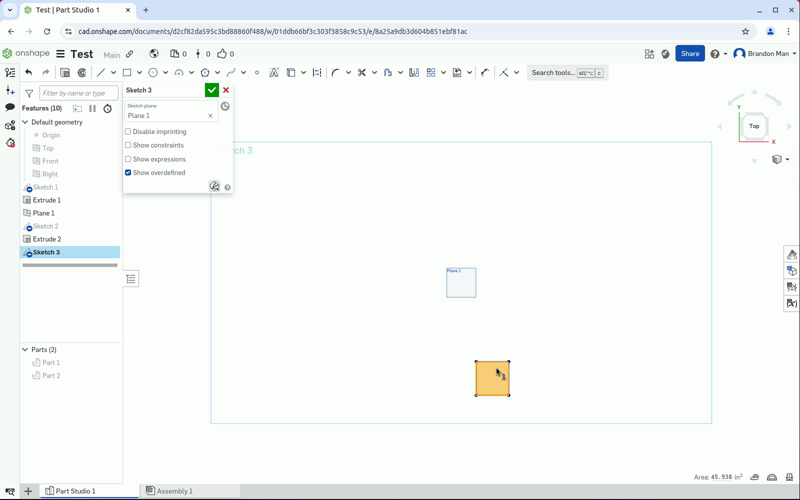
mouse_move(73, 352)
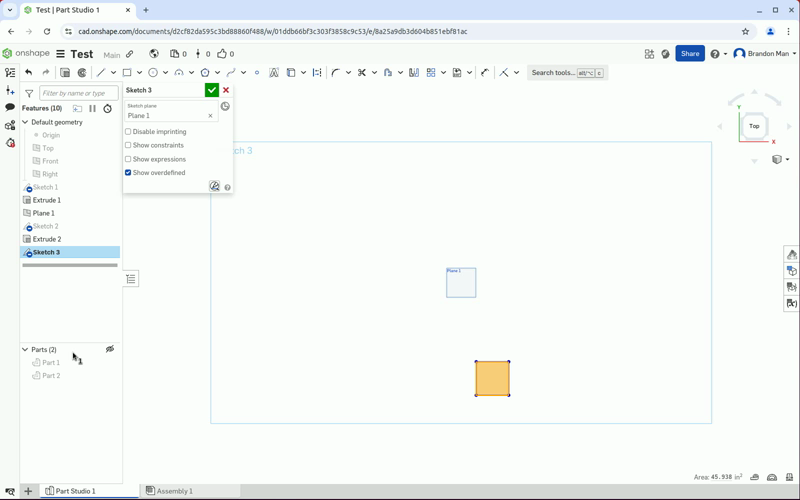
key(shift+y)
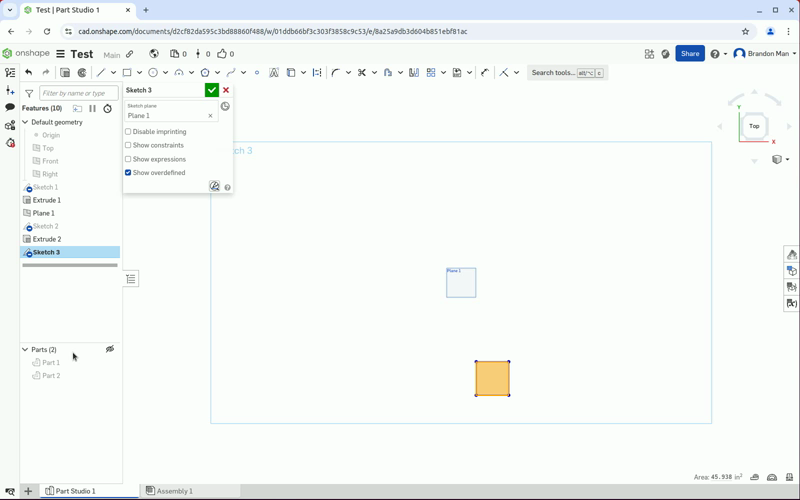
key(shift+e)
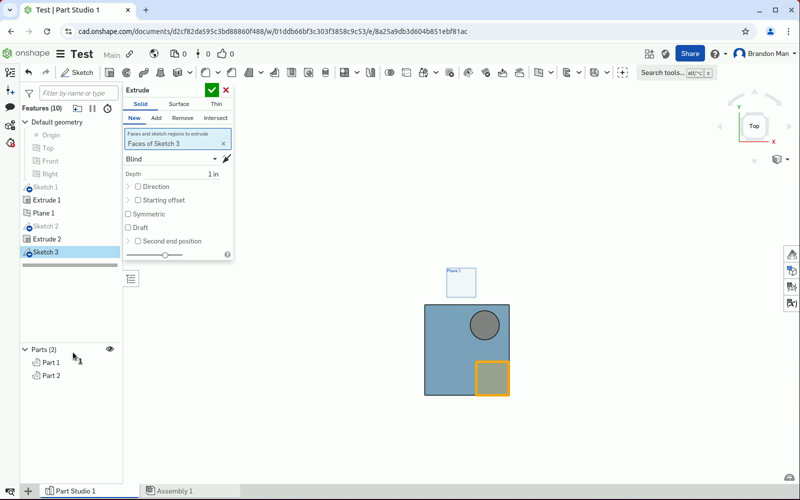
mouse_move(143, 106)
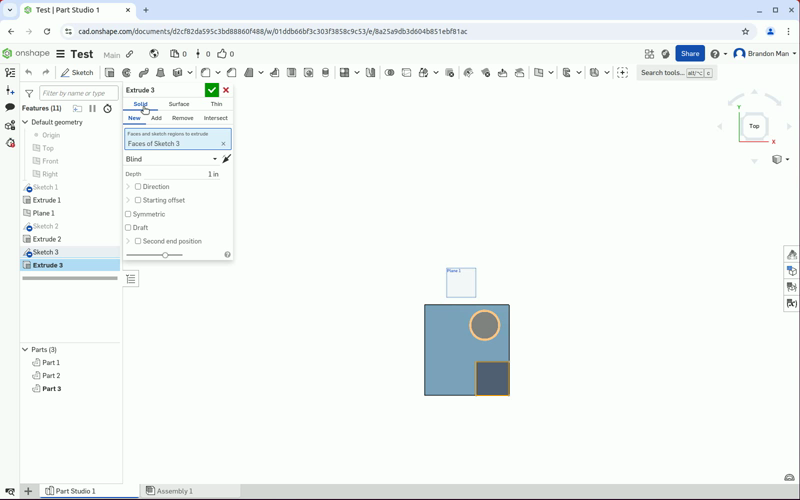
click(143, 106)
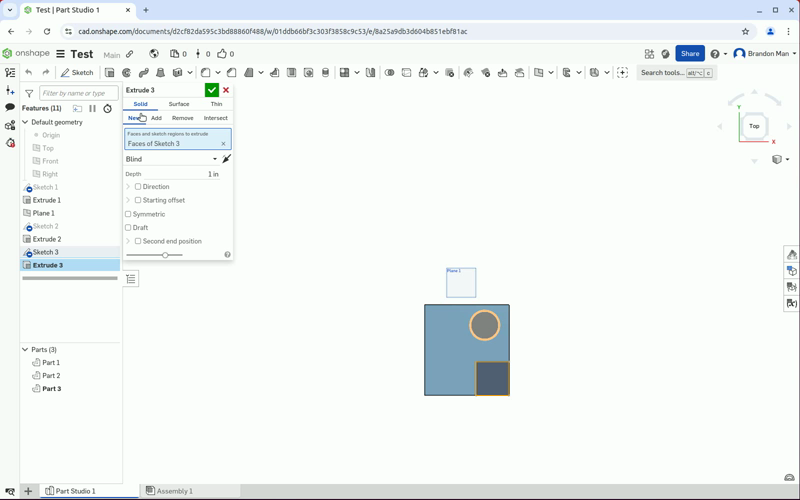
mouse_move(137, 120)
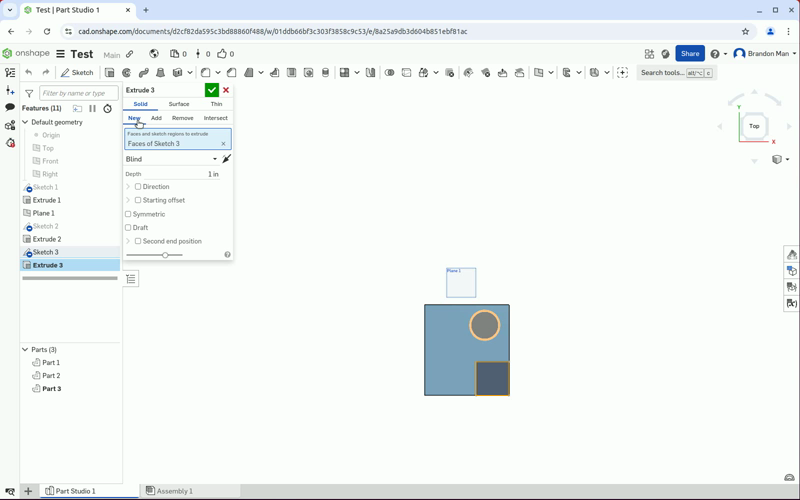
click(137, 120)
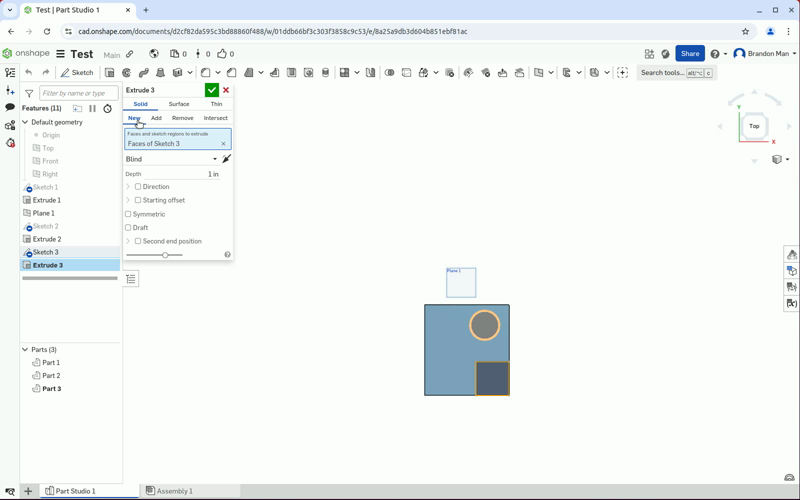
key(tab, 4)
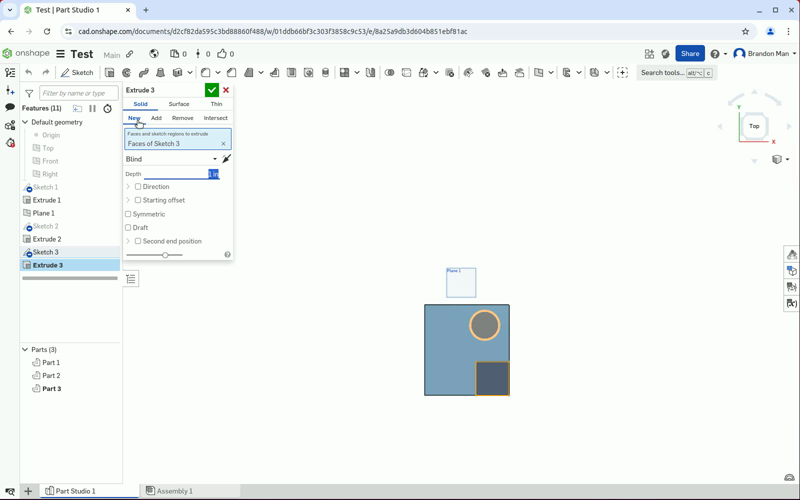
text(5.777)
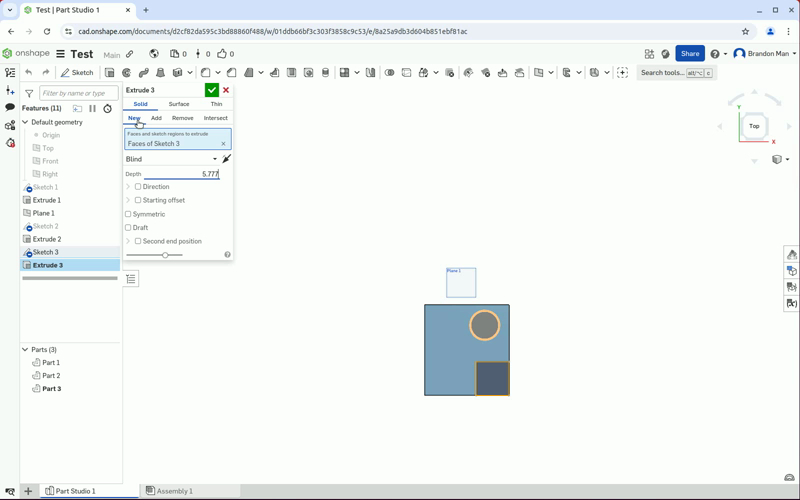
key(enter)
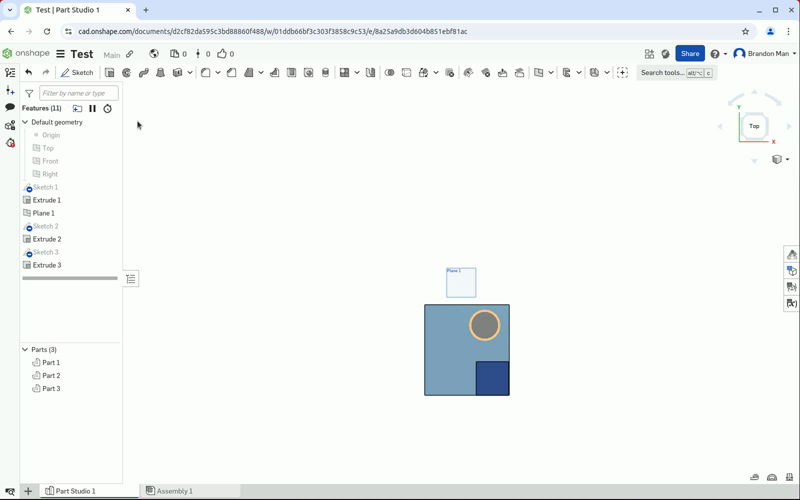
key(shift+h)
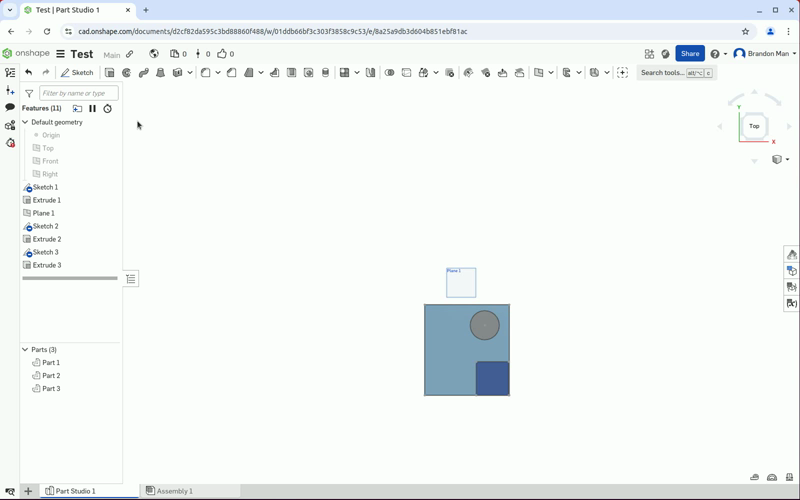
key(shift+h)
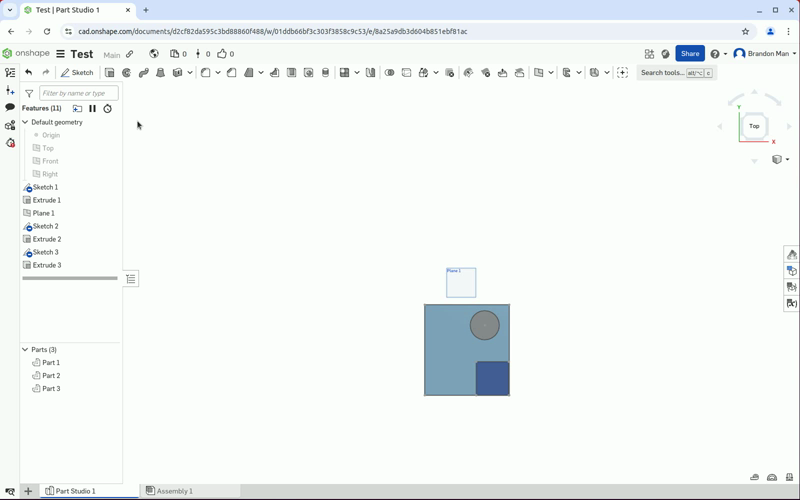
key(shift+7)
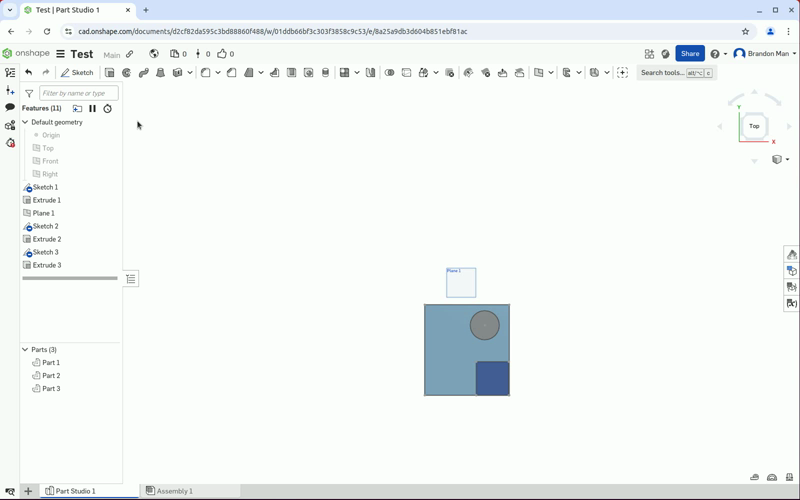
key(up, 3)
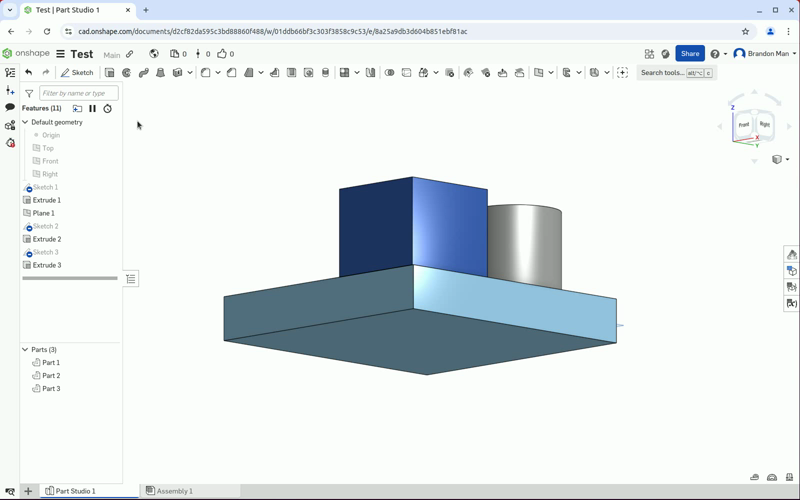
key(left, 3)
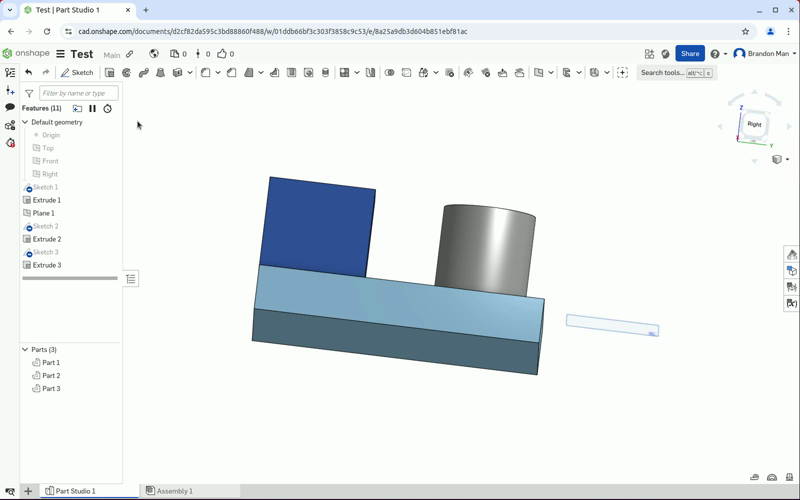
key(right, 3)
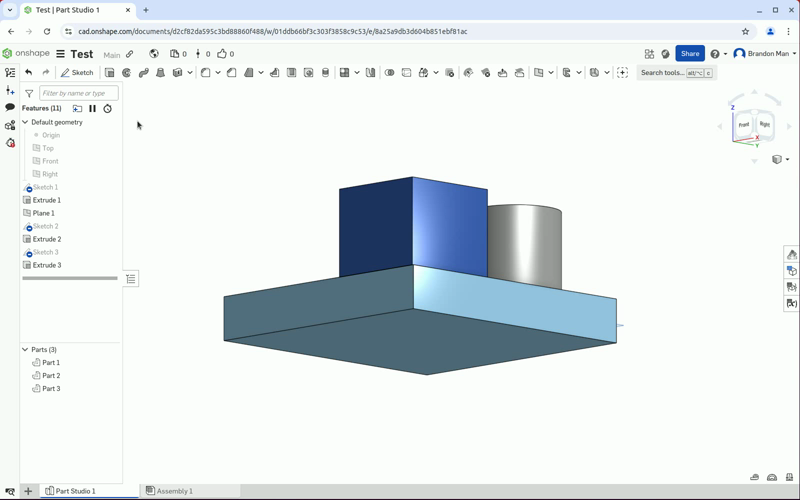
key(down, 3)
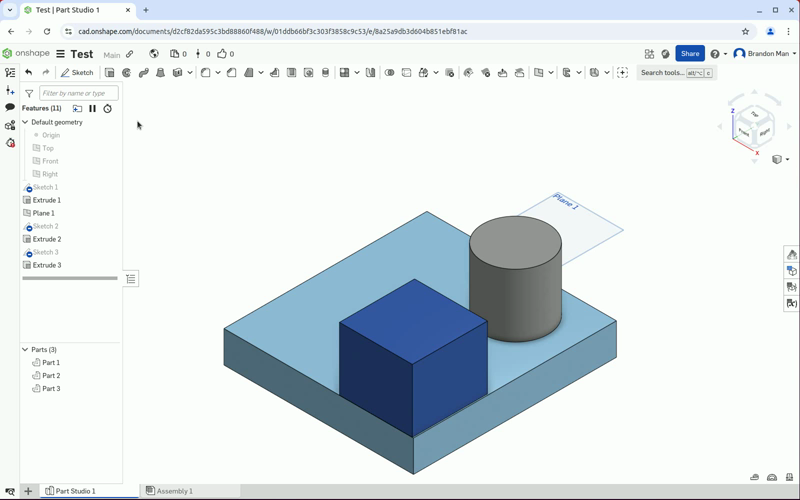
mouse_move(73, 189)
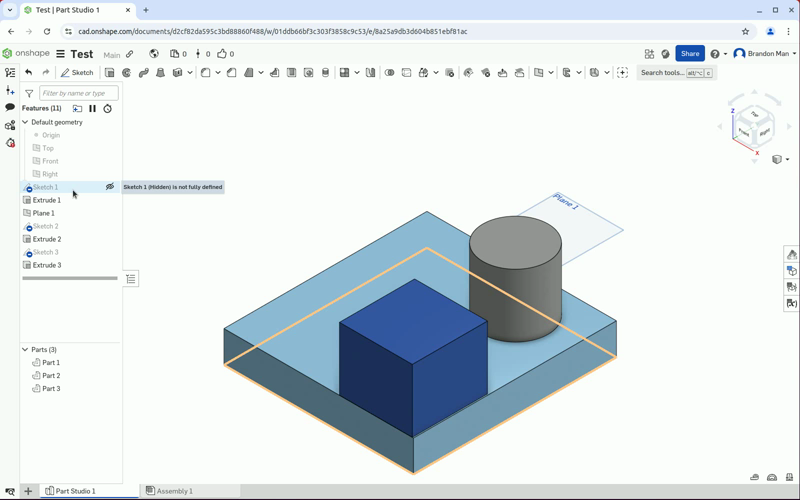
click(73, 189)